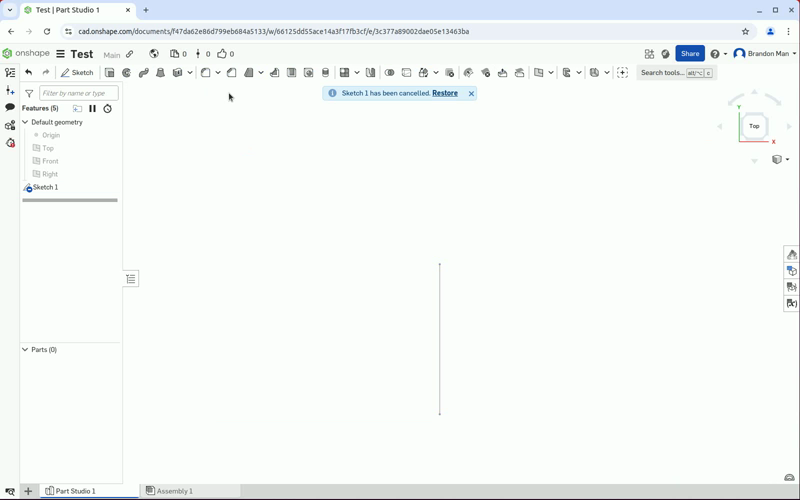
key(shift+h)
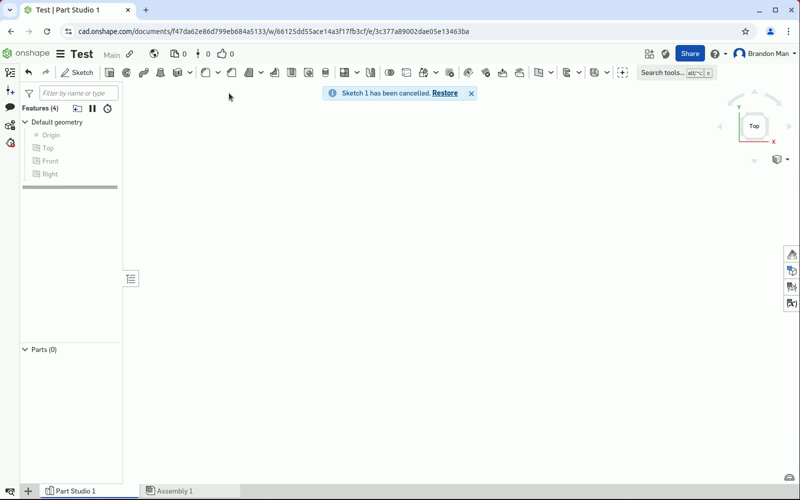
key(shift+s)
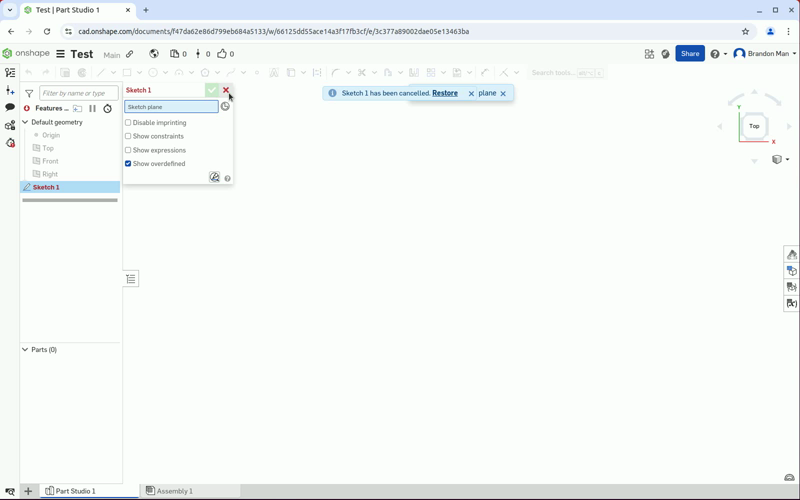
mouse_move(73, 150)
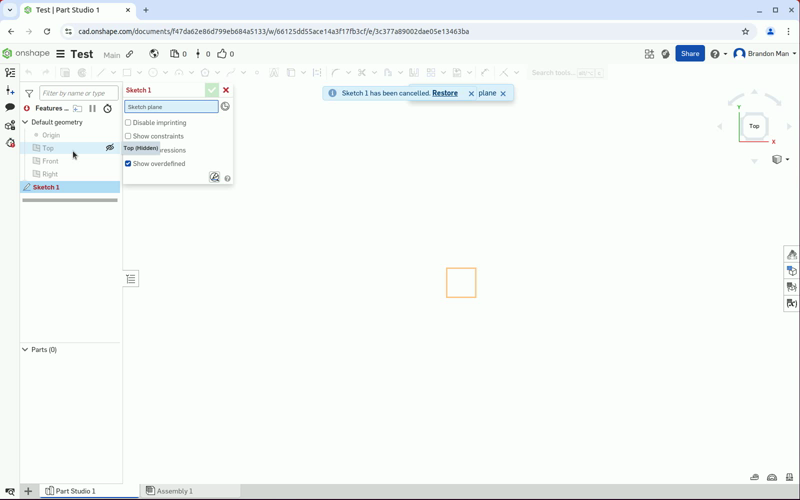
click(73, 150)
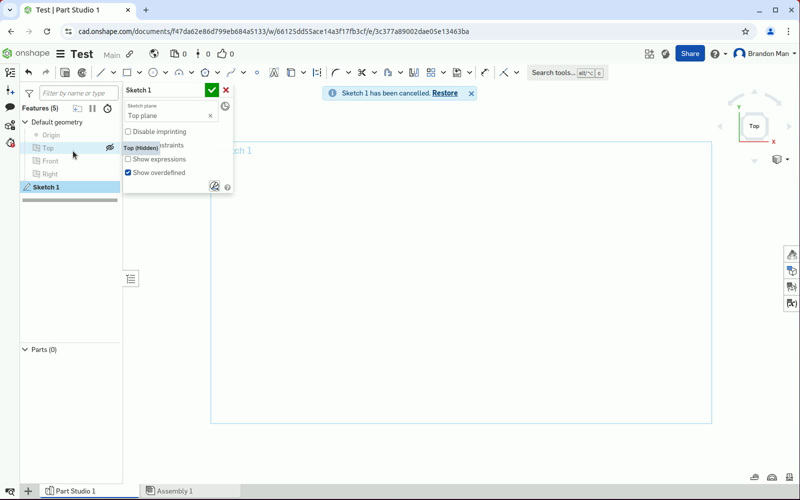
mouse_move(73, 352)
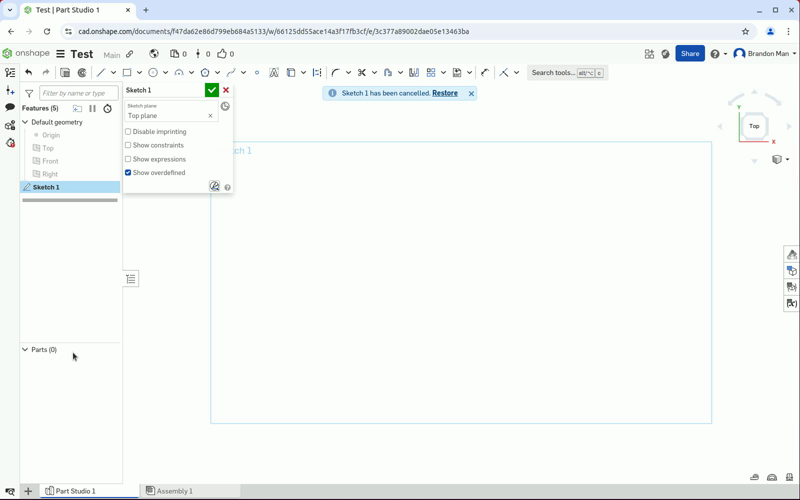
key(y)
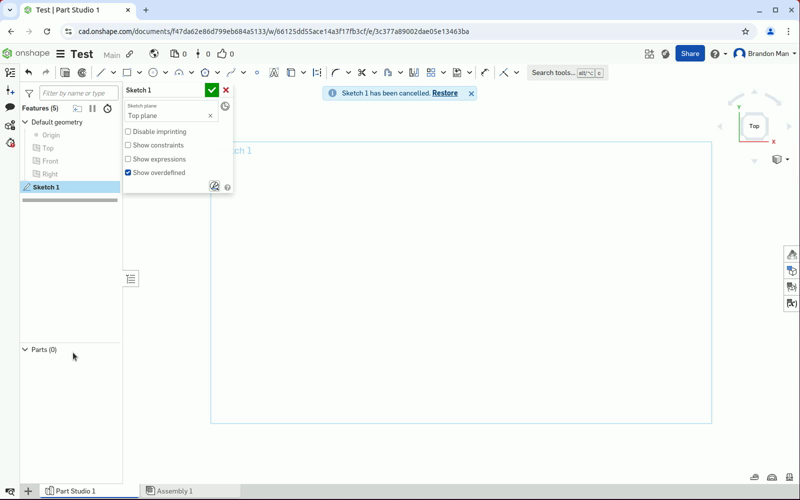
key(l)
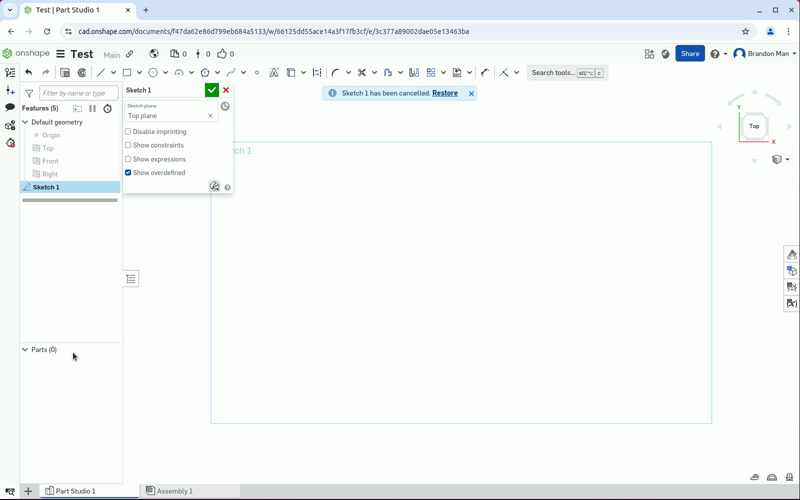
key_down(shift)
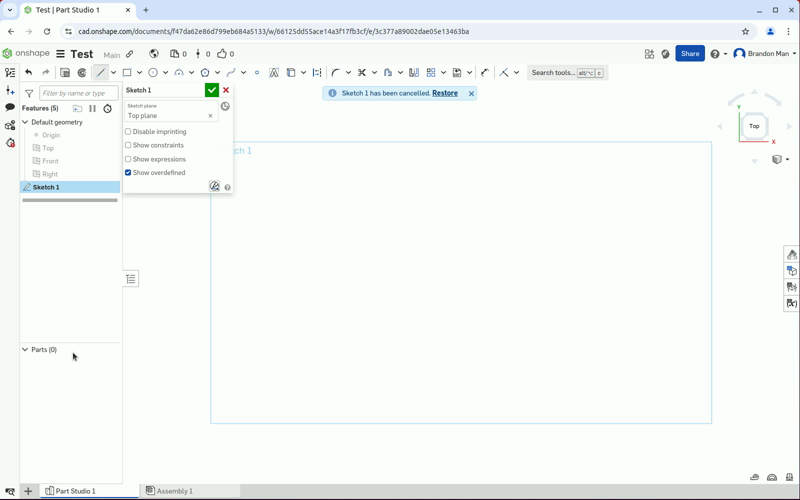
mouse_move(460, 282)
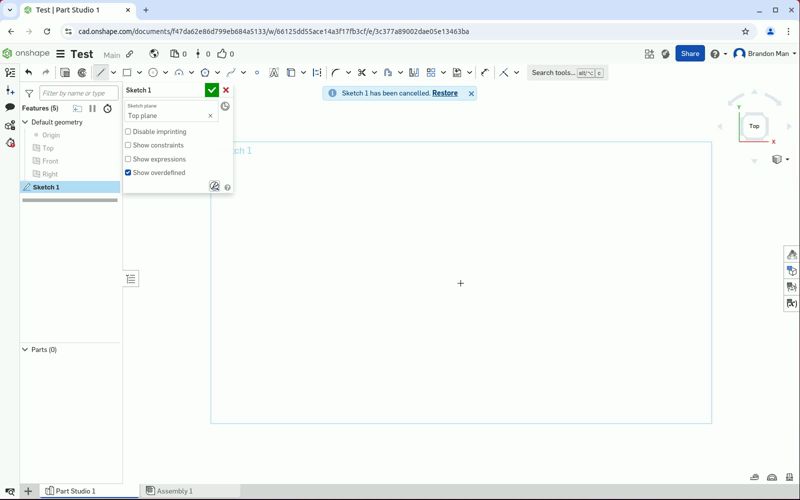
click(460, 282)
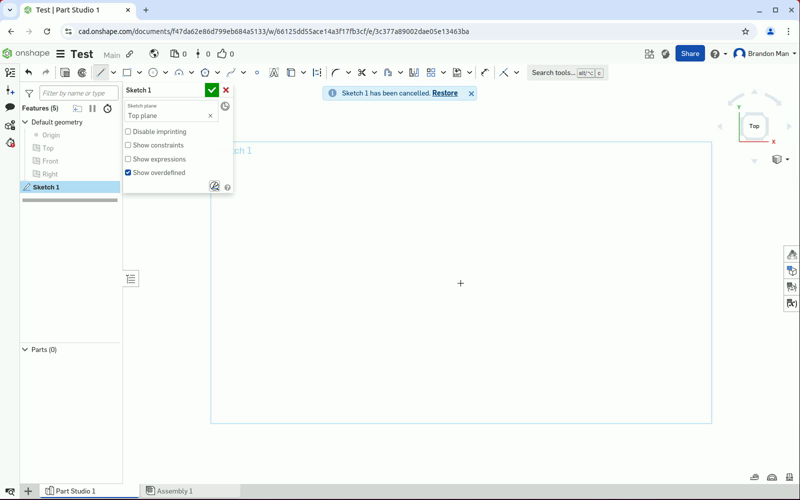
key_up(shift)
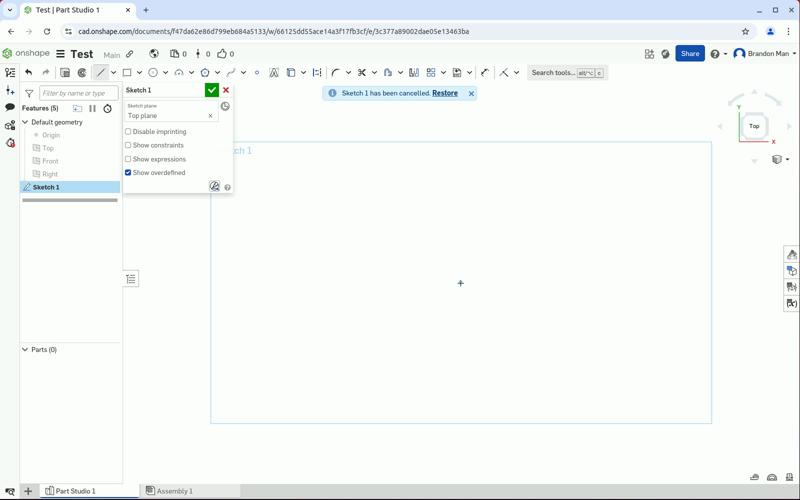
key_down(shift)
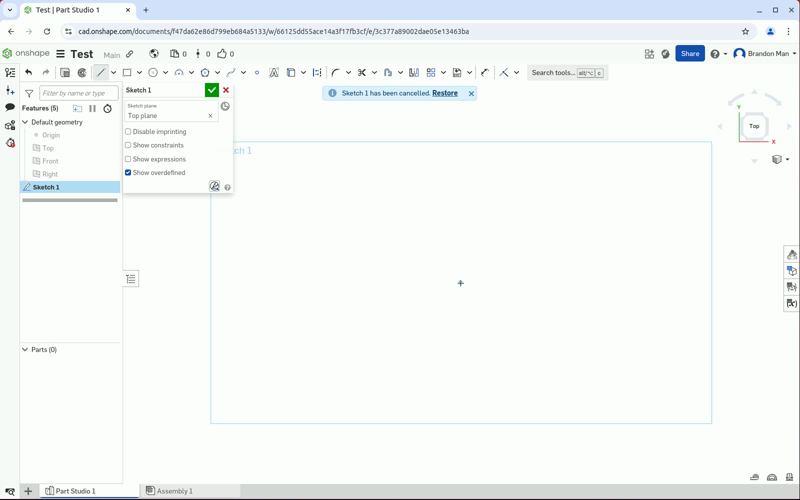
mouse_move(490, 282)
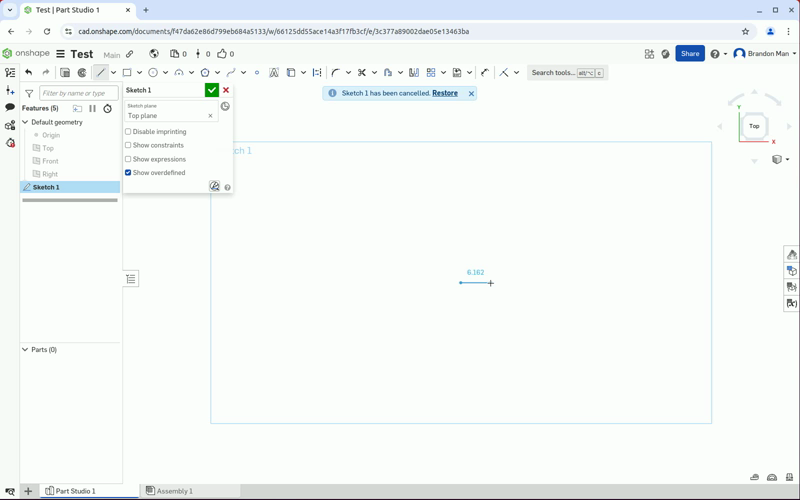
mouse_move(469, 282)
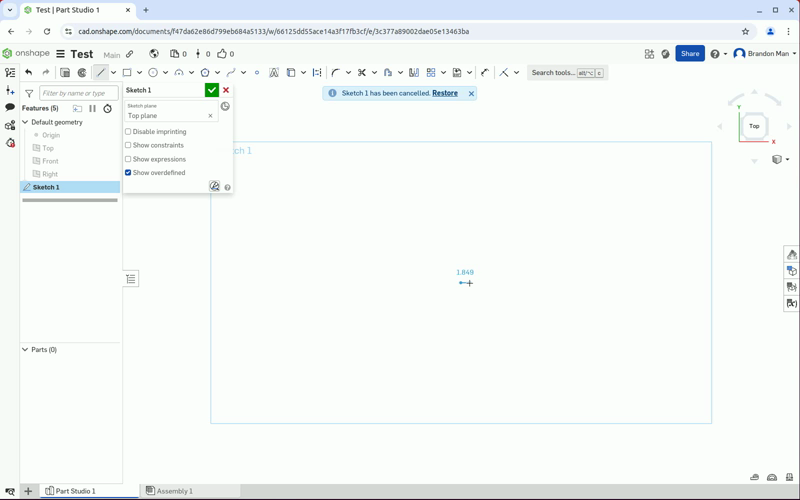
click(469, 282)
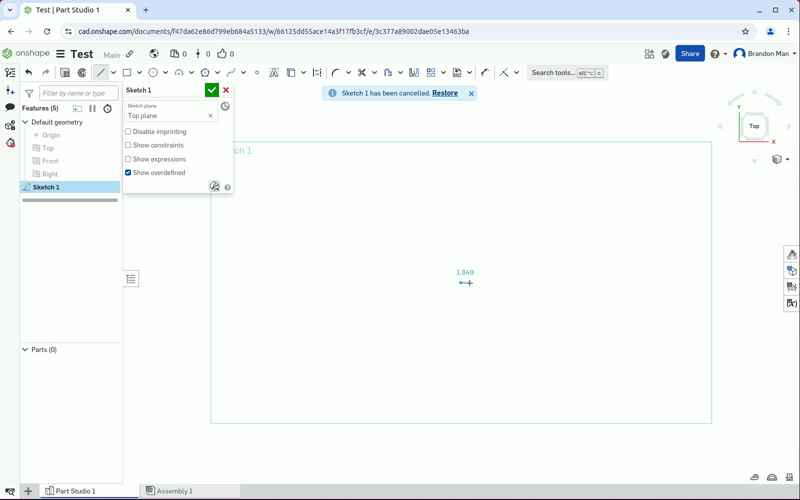
key_up(shift)
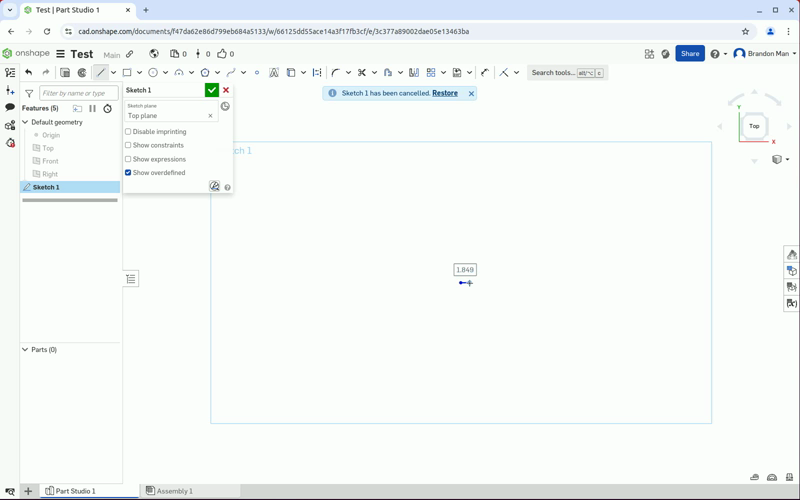
key_down(shift)
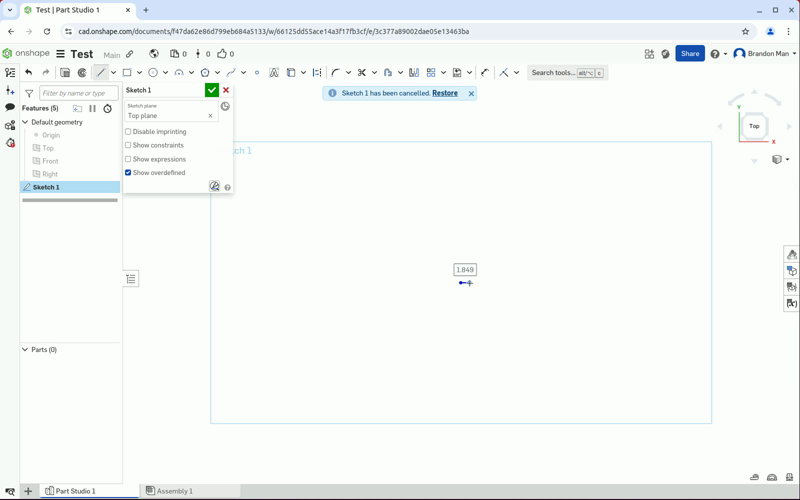
mouse_move(499, 282)
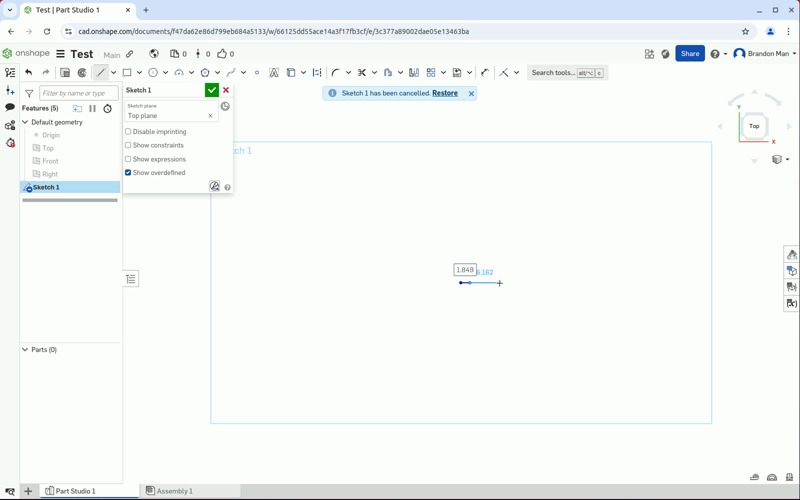
mouse_move(469, 250)
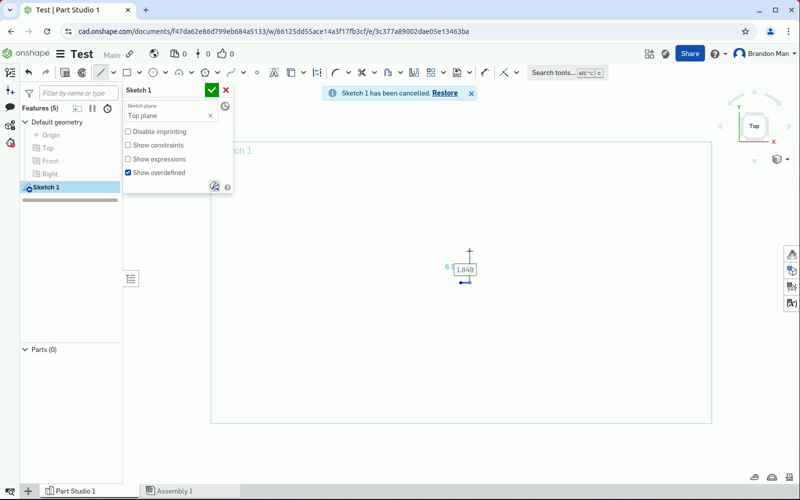
click(469, 250)
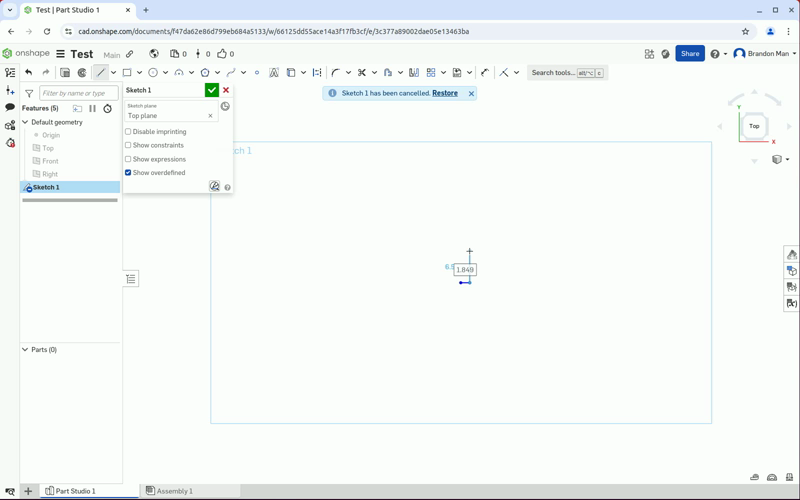
key_up(shift)
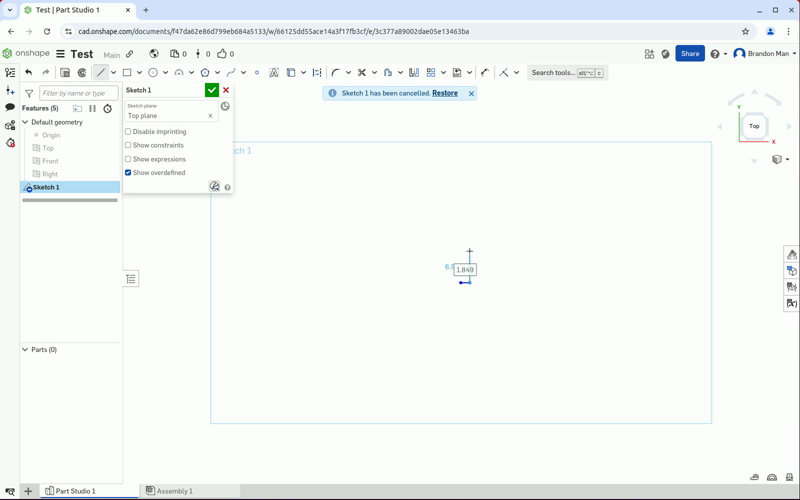
key_down(shift)
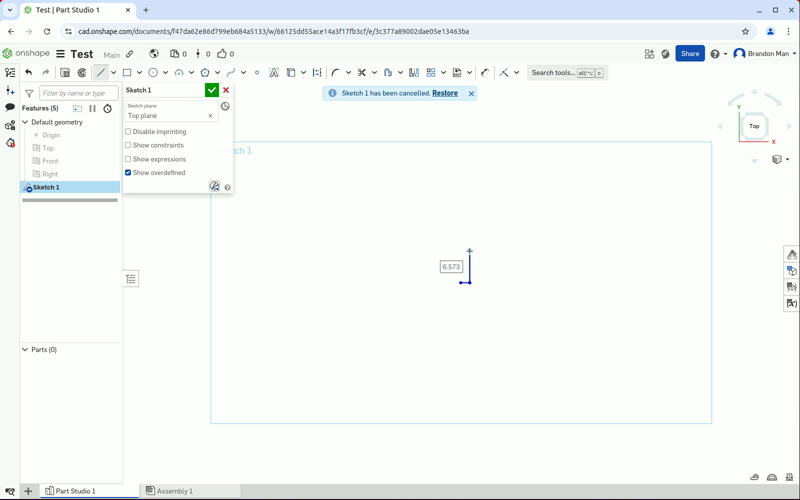
mouse_move(499, 250)
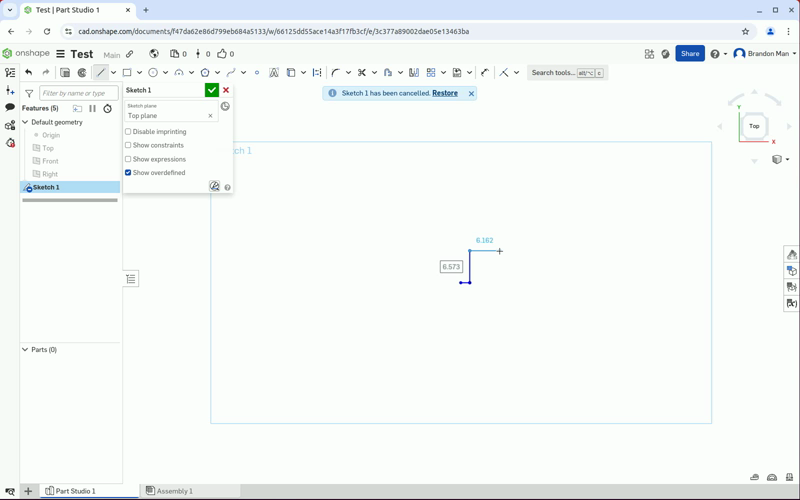
mouse_move(492, 228)
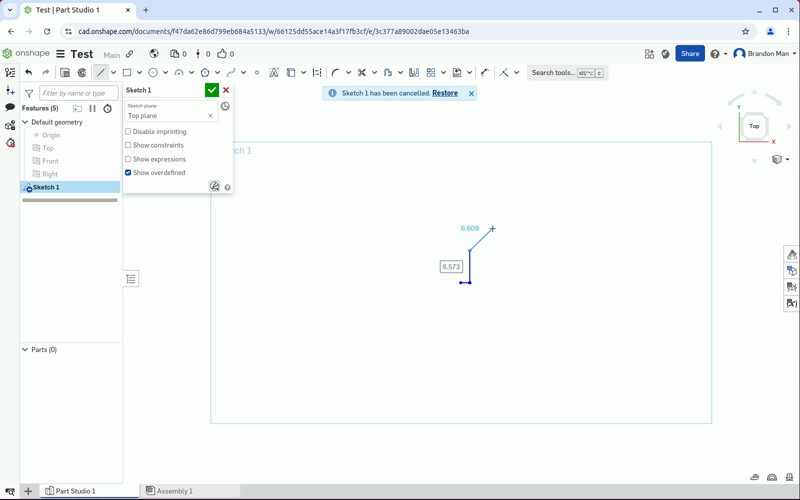
click(492, 228)
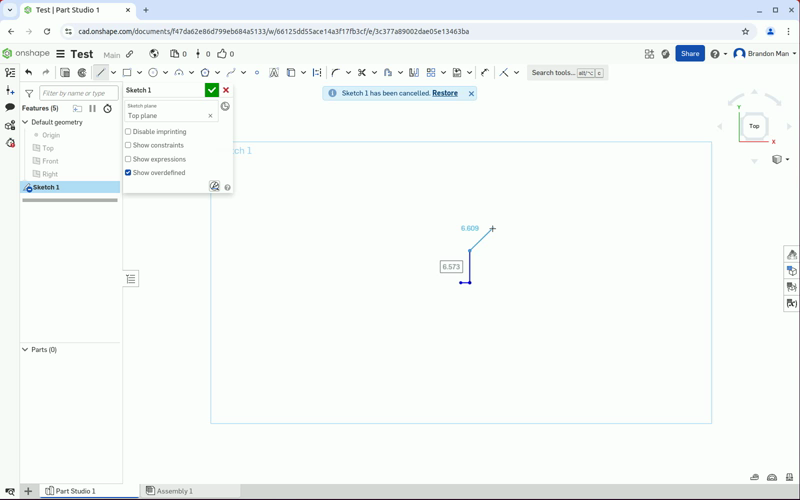
key_up(shift)
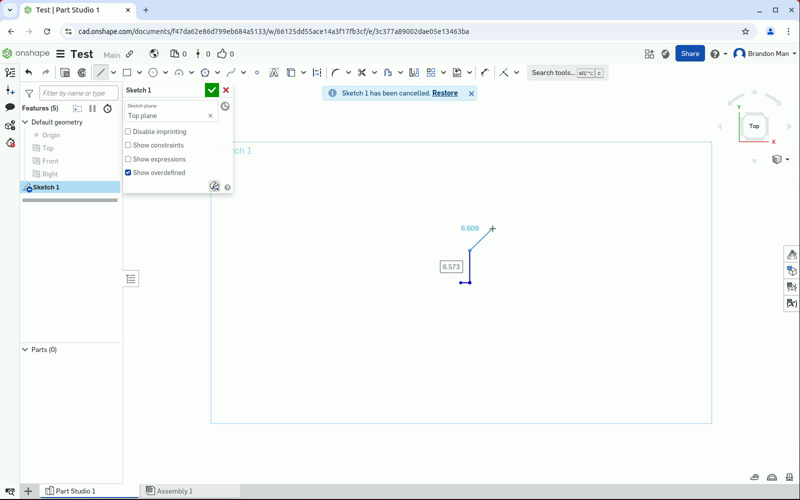
key_down(shift)
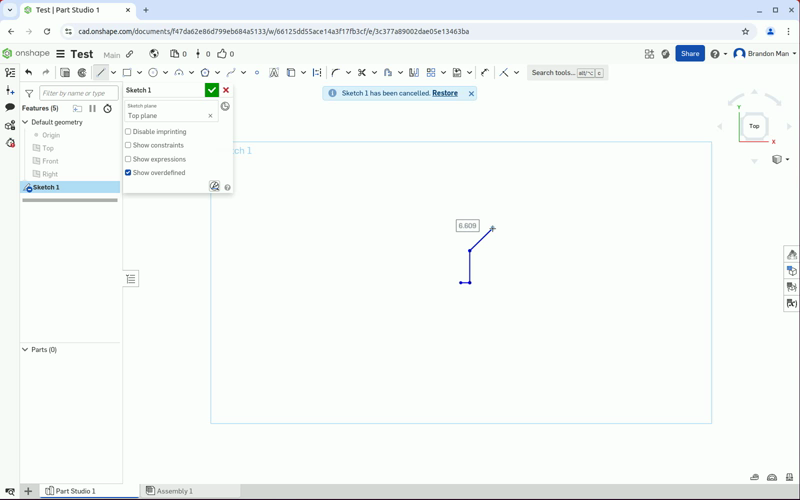
mouse_move(522, 228)
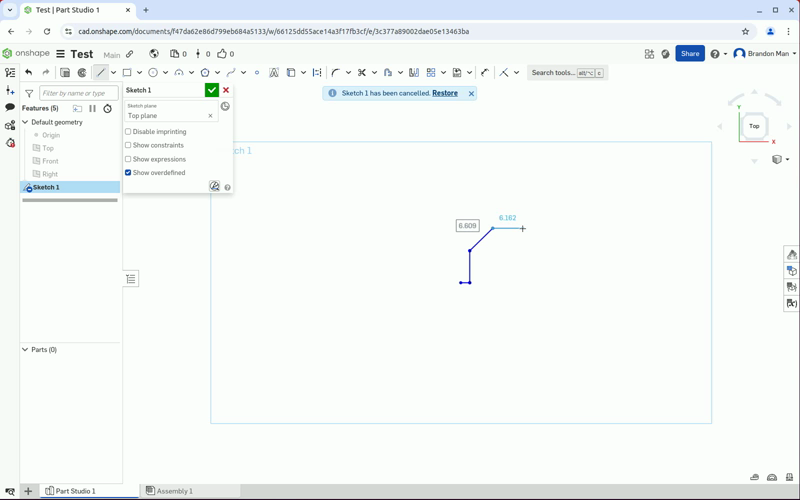
mouse_move(486, 221)
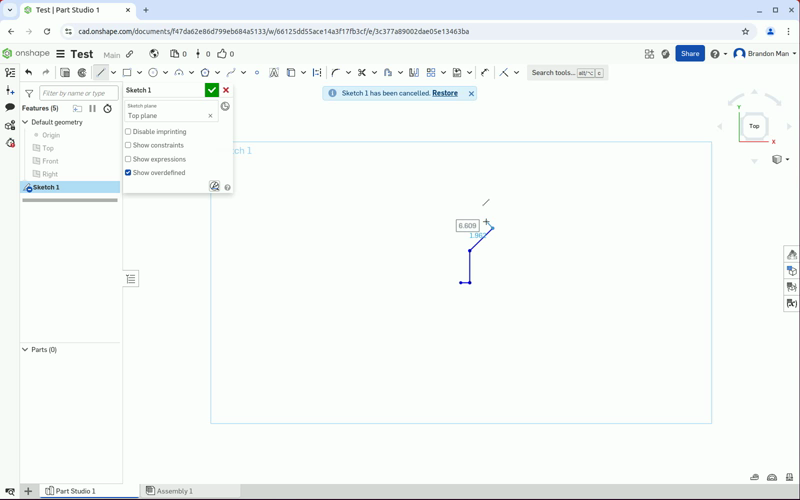
click(486, 221)
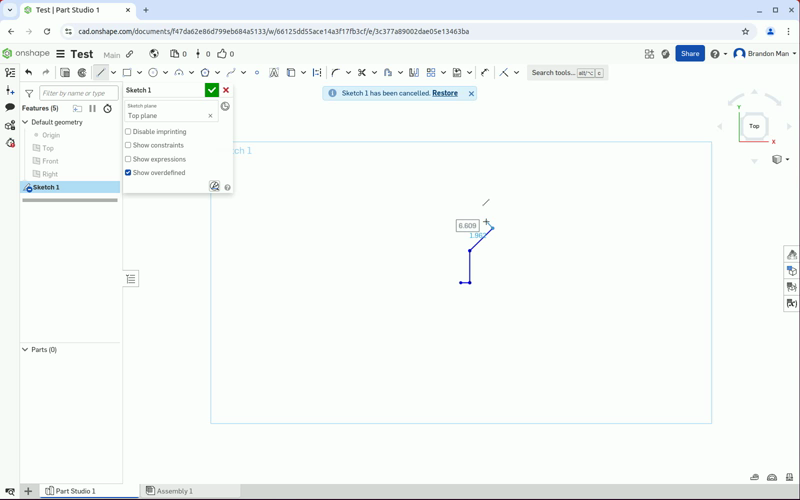
key_up(shift)
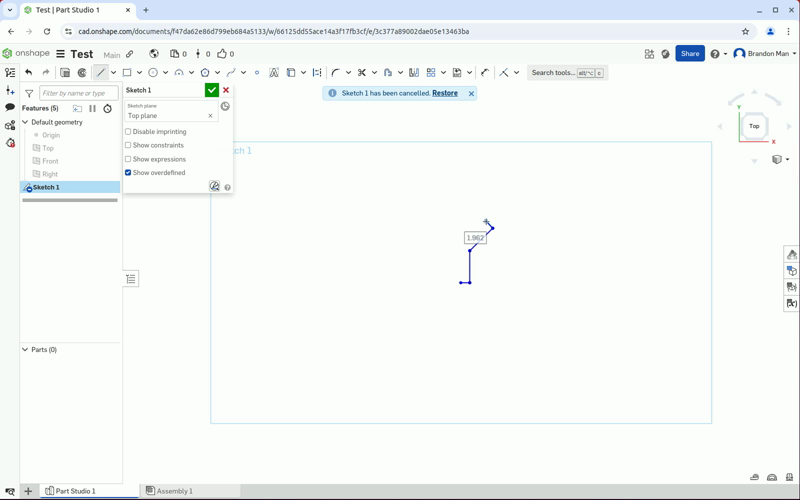
key_down(shift)
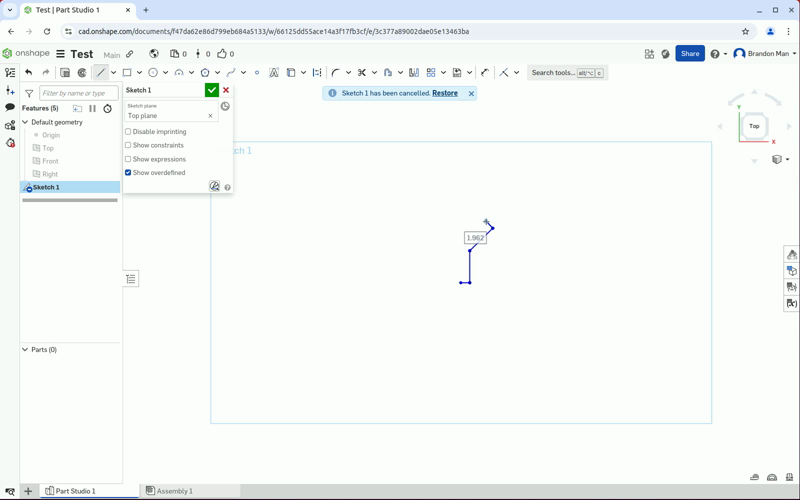
mouse_move(516, 221)
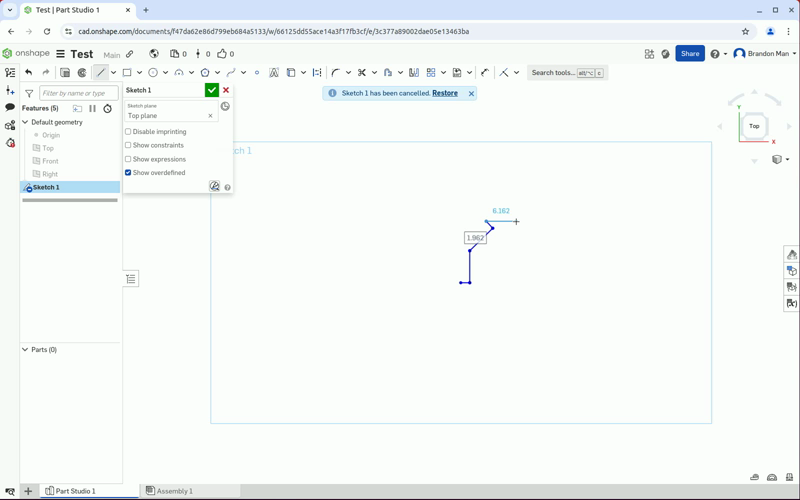
mouse_move(460, 246)
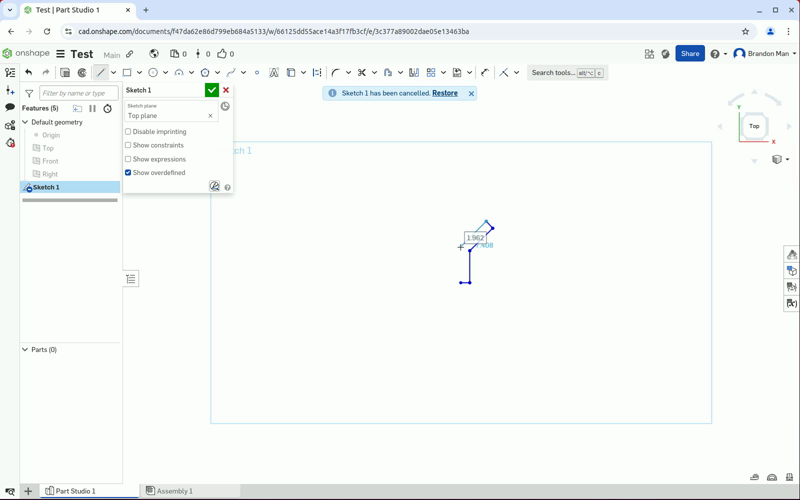
click(460, 246)
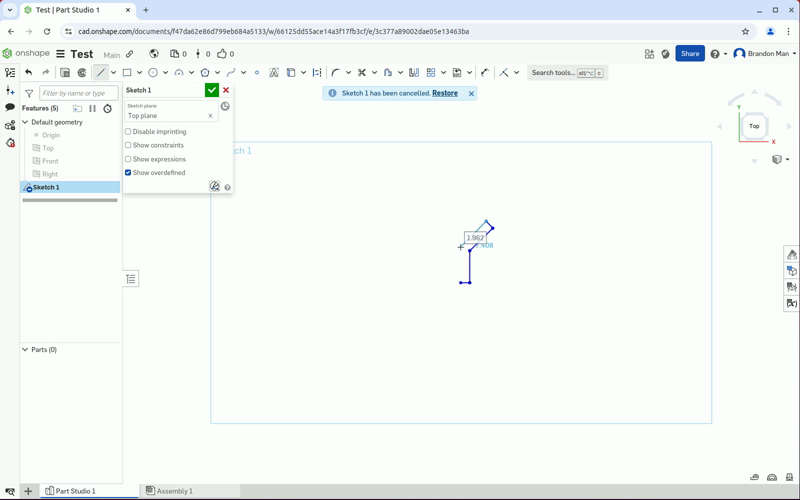
key_up(shift)
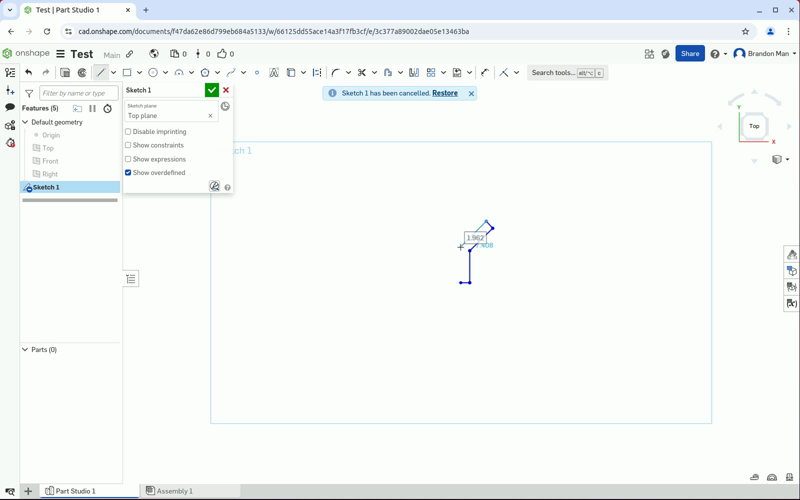
mouse_move(490, 246)
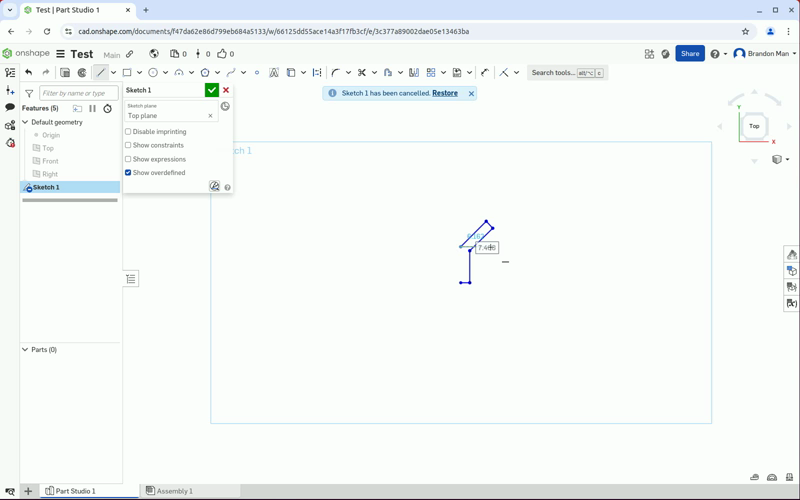
key_down(shift)
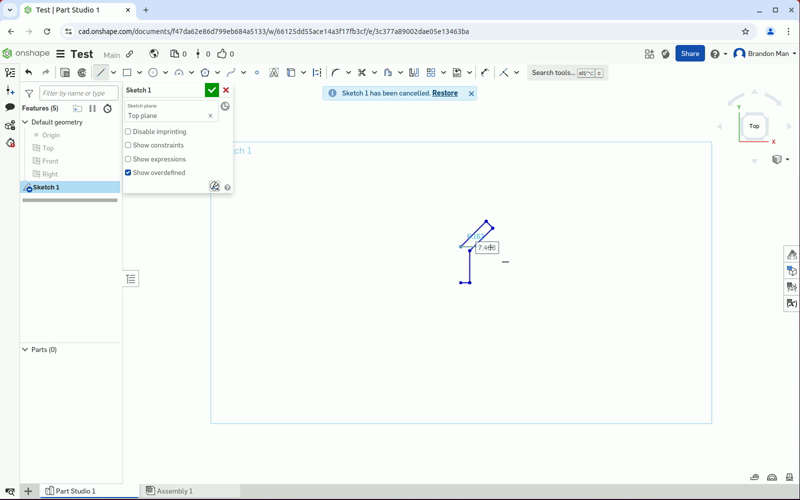
mouse_move(460, 282)
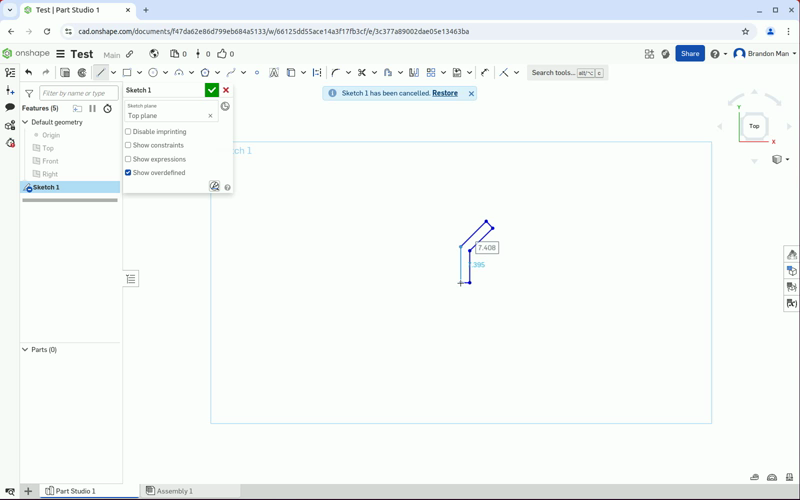
key_up(shift)
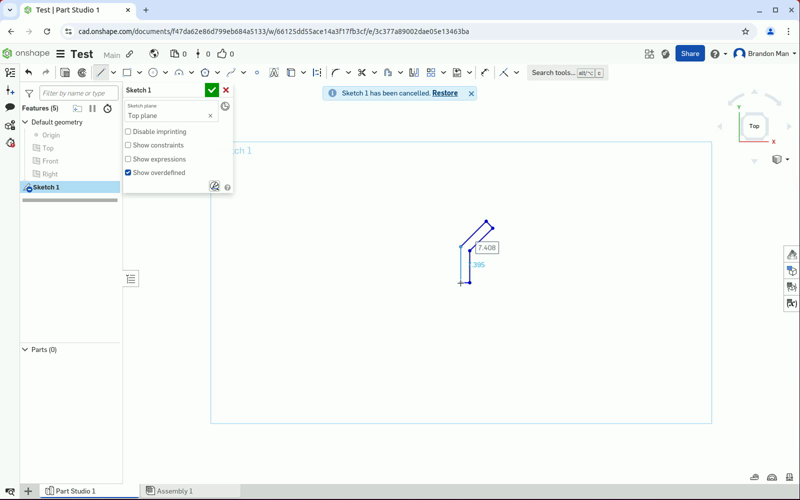
click(460, 282)
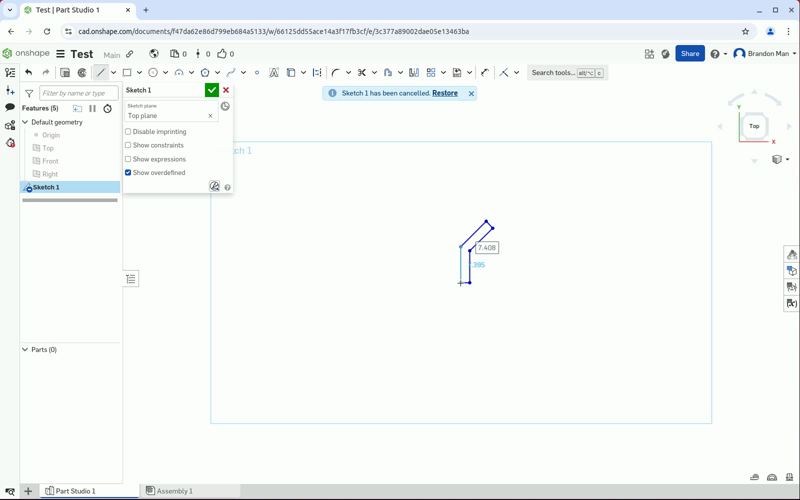
key(esc)
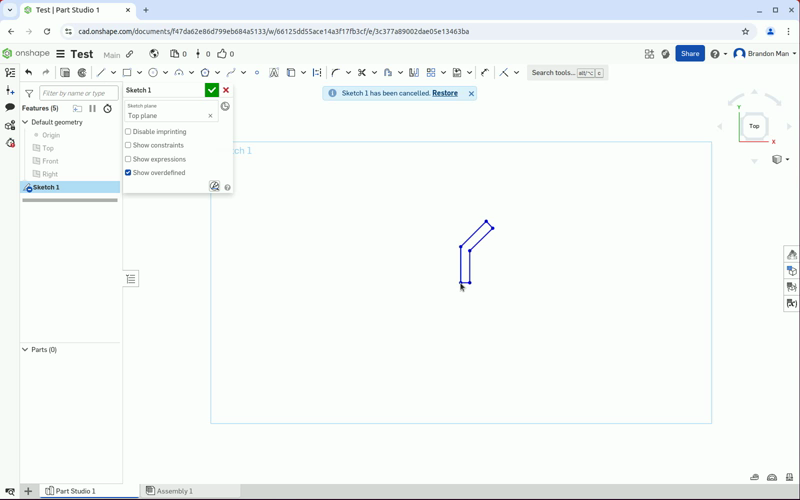
mouse_move(465, 271)
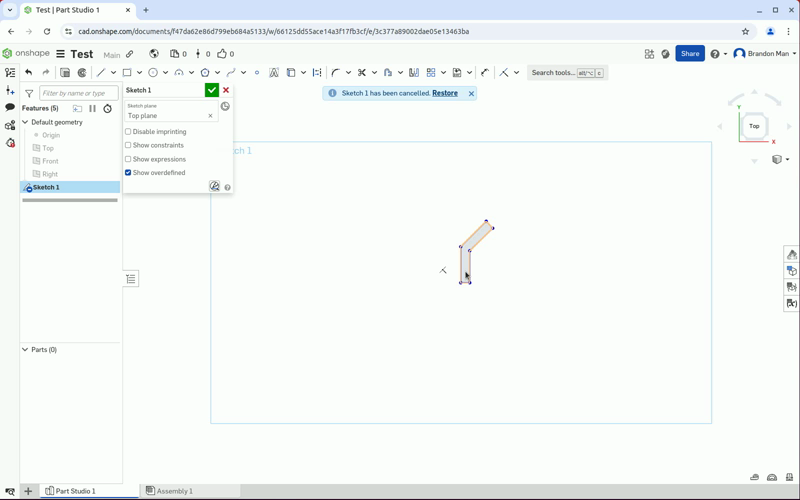
scroll(6)
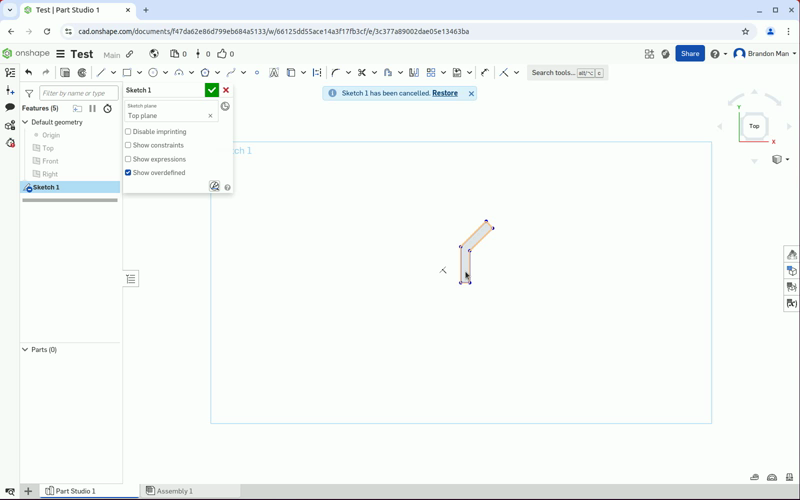
scroll(6)
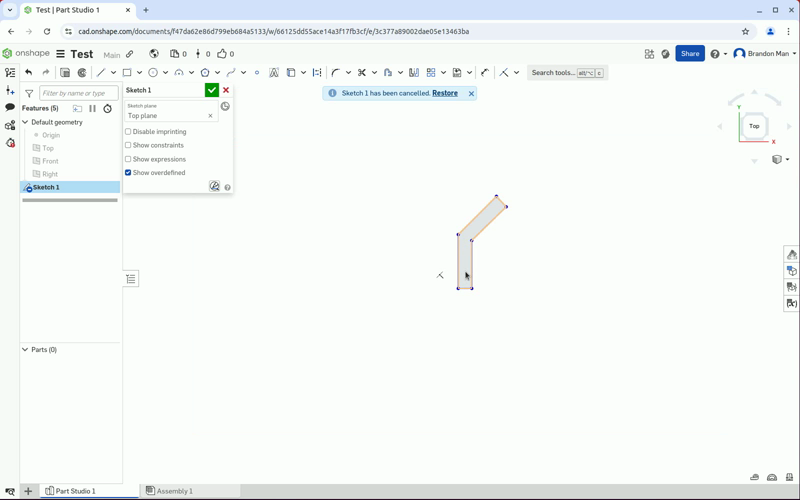
scroll(6)
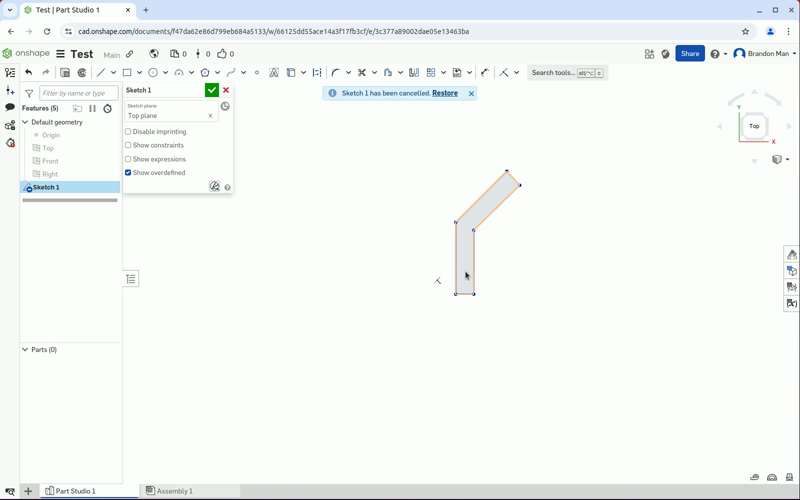
scroll(6)
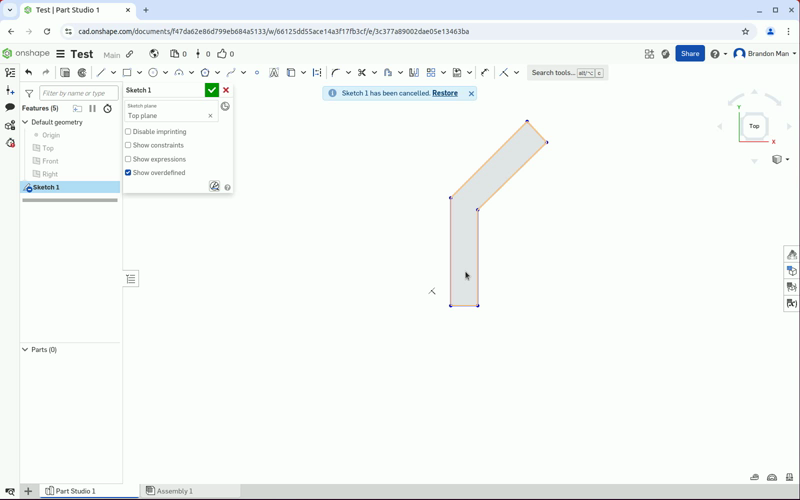
scroll(6)
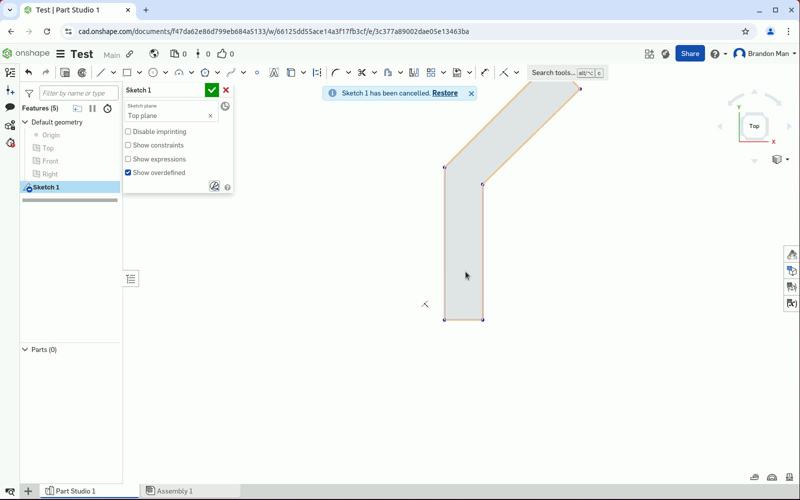
scroll(6)
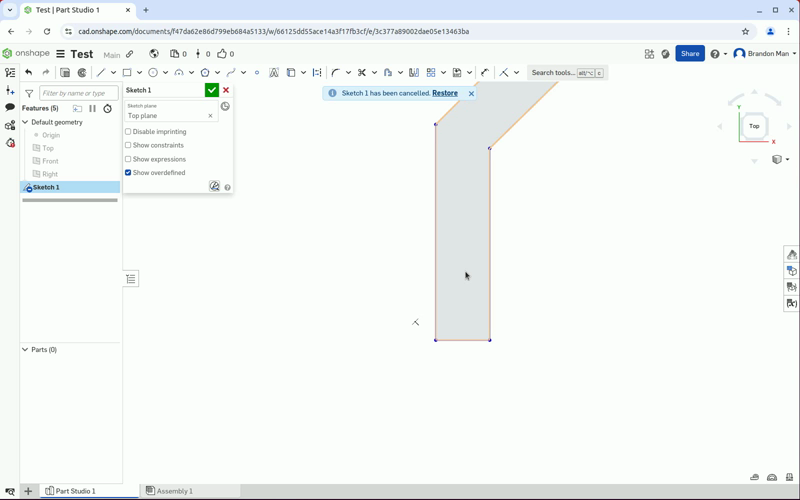
scroll(6)
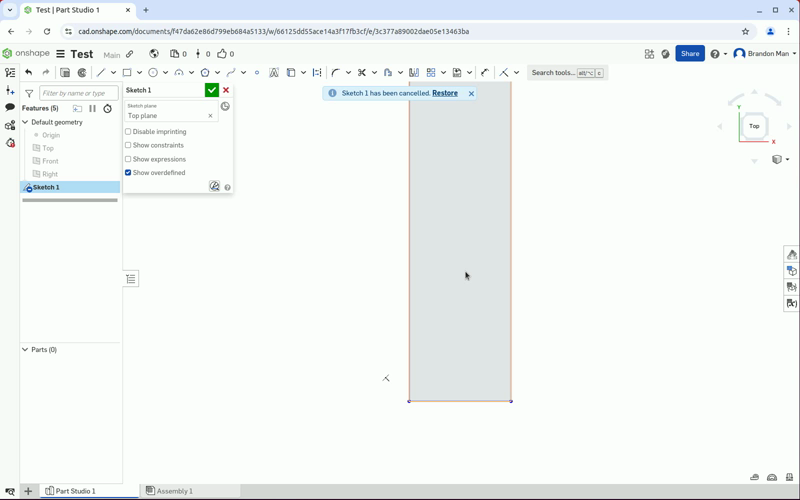
click(465, 271)
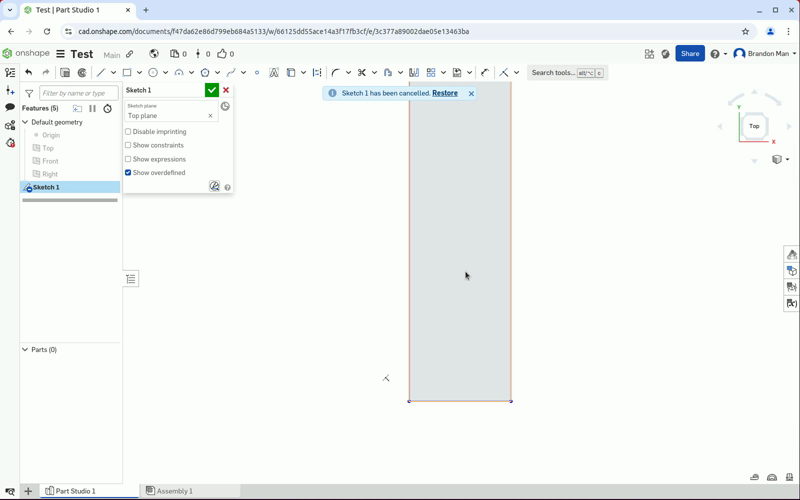
scroll(-6)
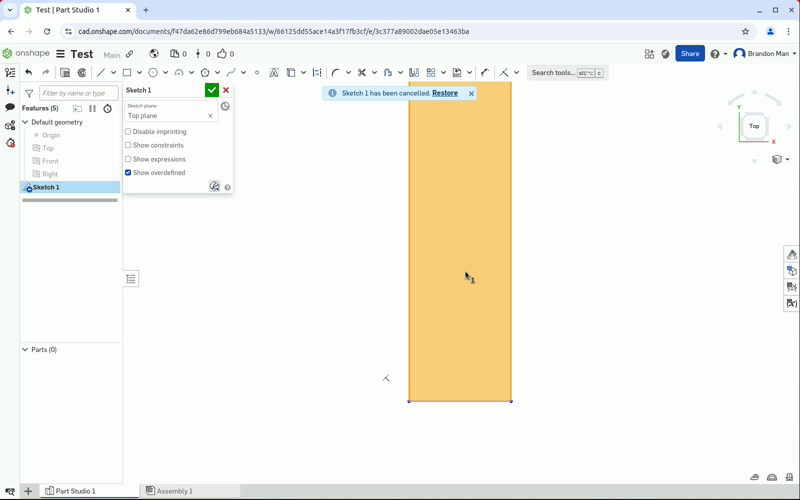
scroll(-6)
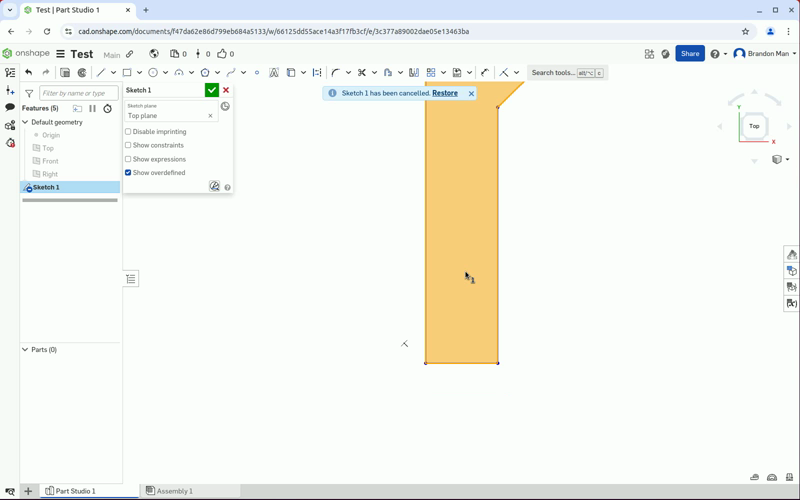
scroll(-6)
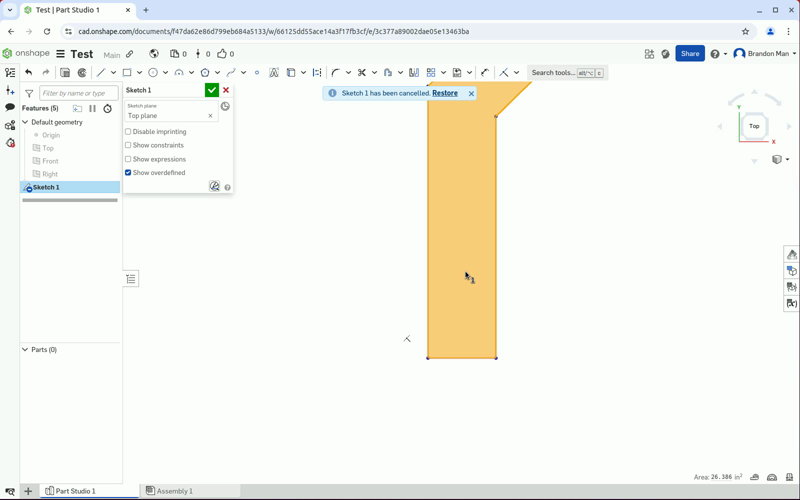
scroll(-6)
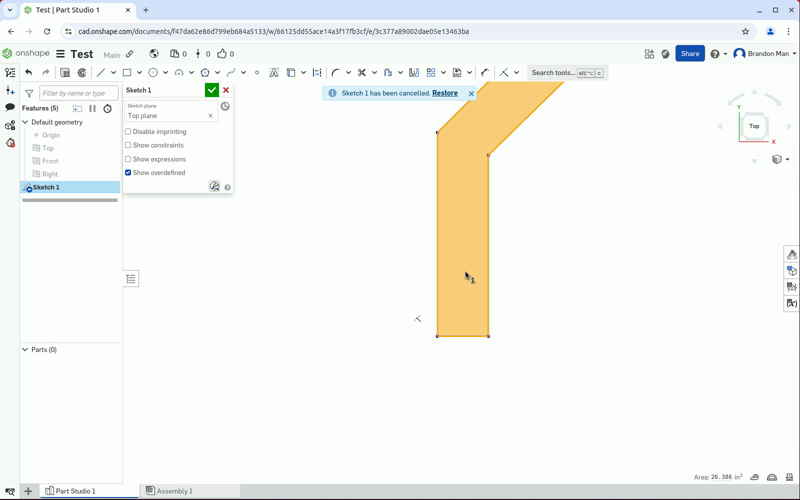
scroll(-6)
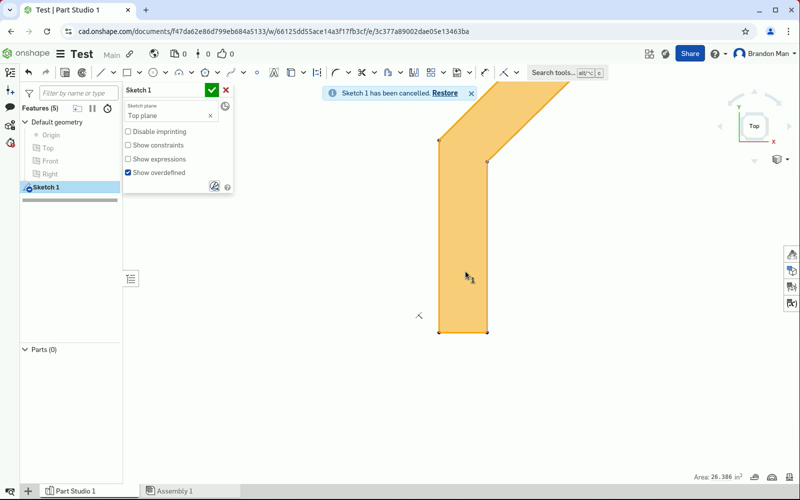
scroll(-6)
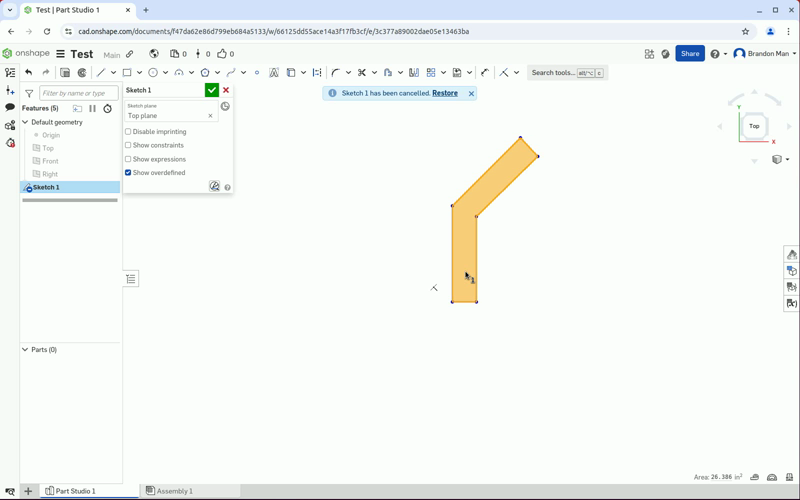
scroll(-6)
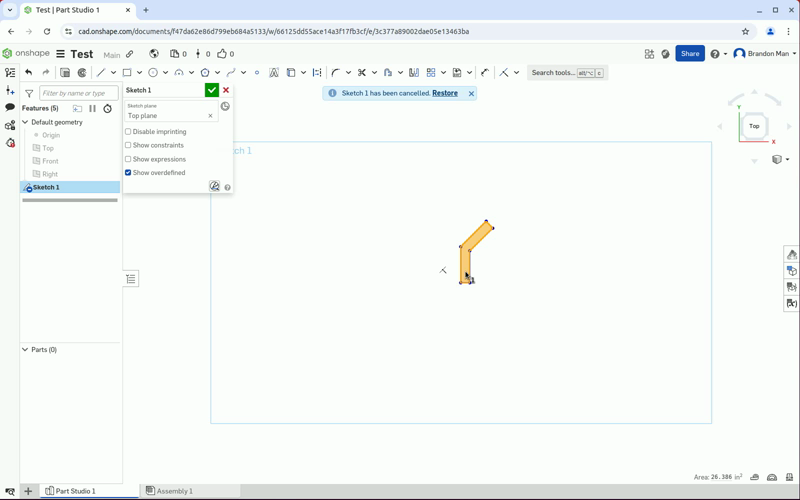
mouse_move(73, 352)
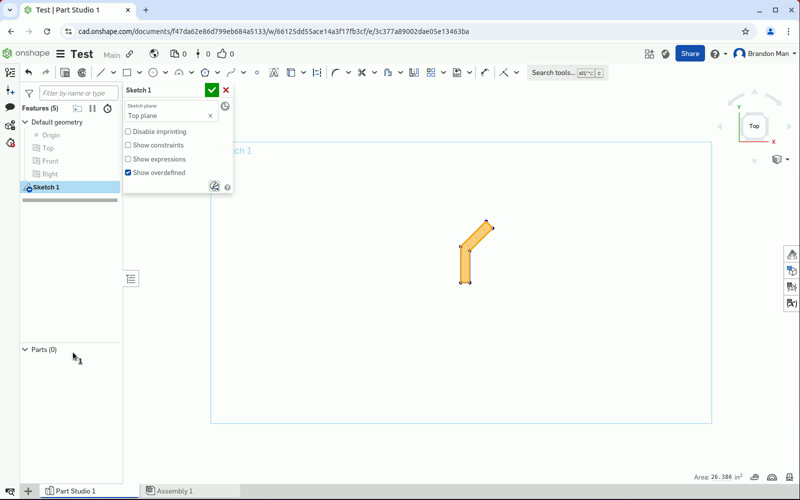
key(shift+y)
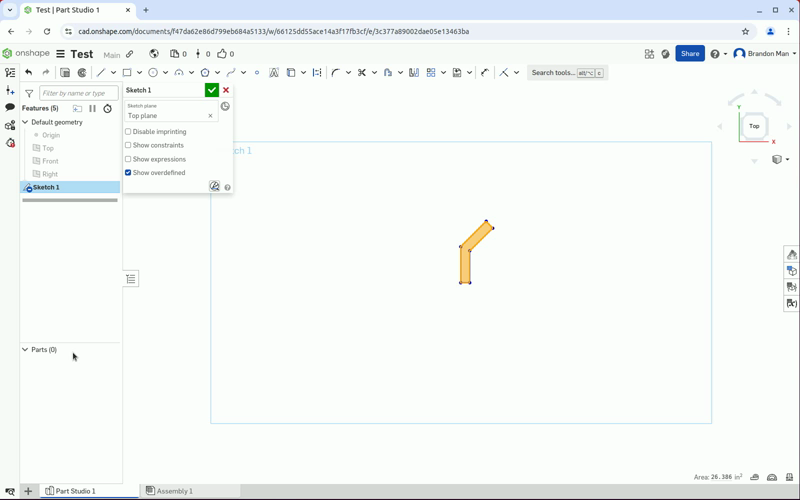
key(shift+e)
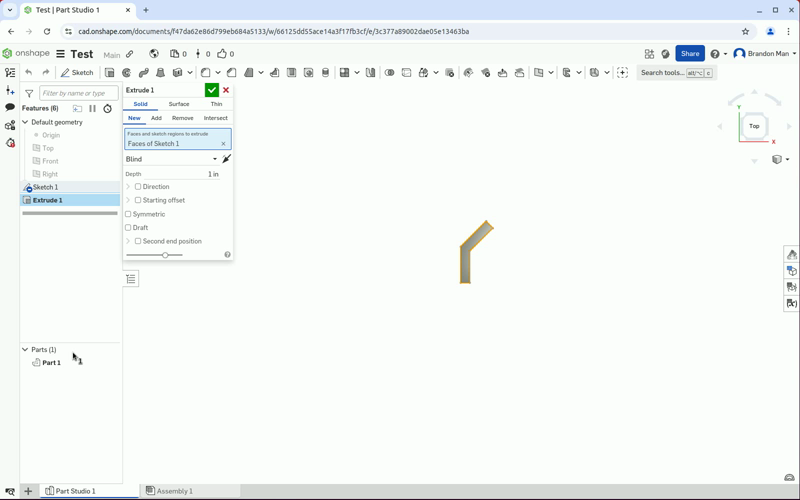
mouse_move(143, 106)
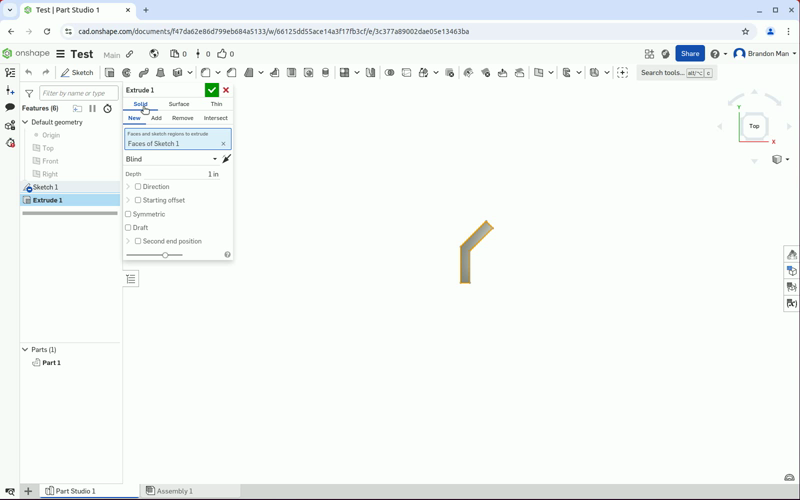
click(143, 106)
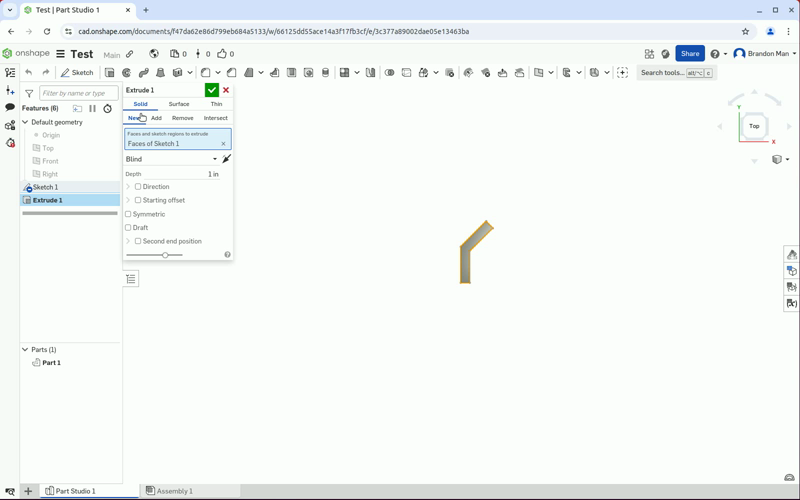
mouse_move(137, 120)
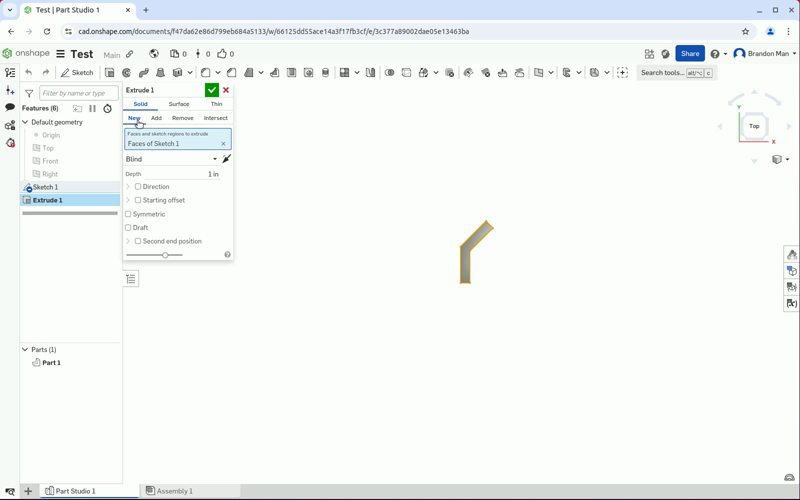
click(137, 120)
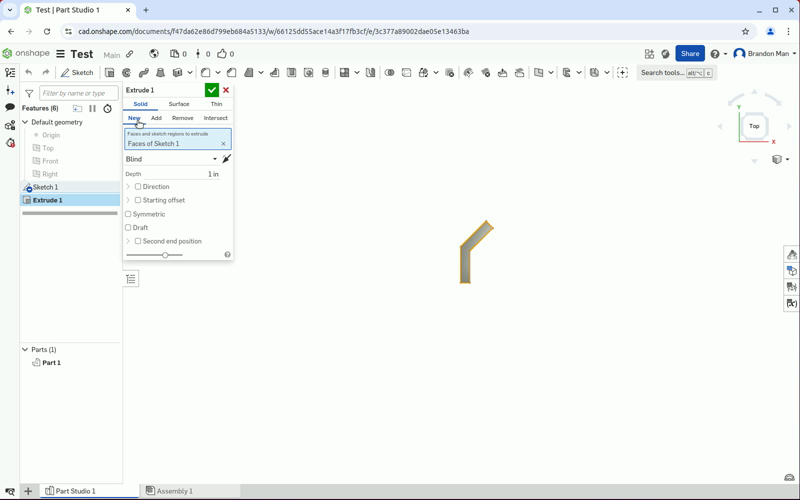
key(tab, 4)
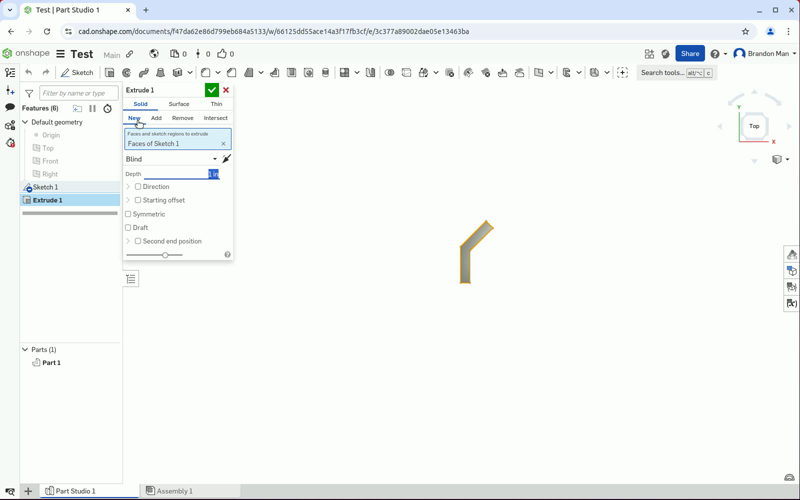
text(9.147)
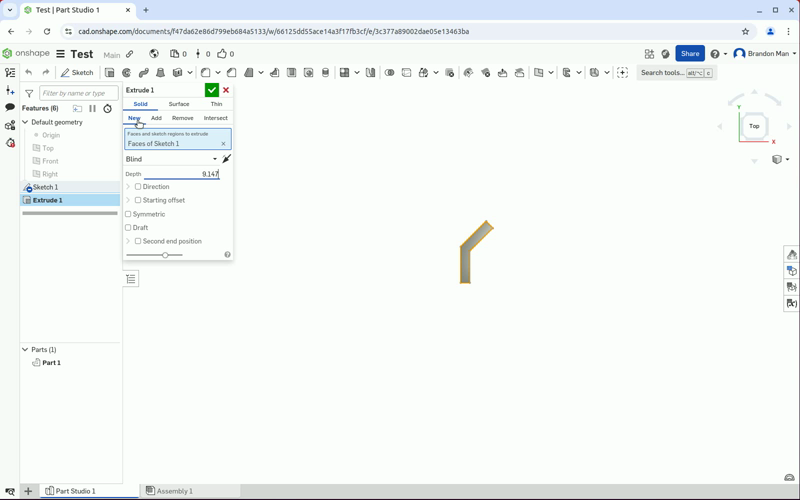
key(enter)
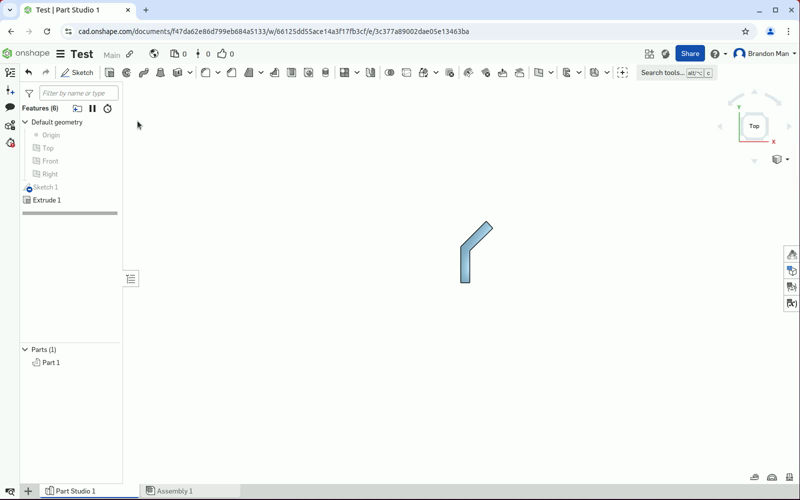
key(shift+h)
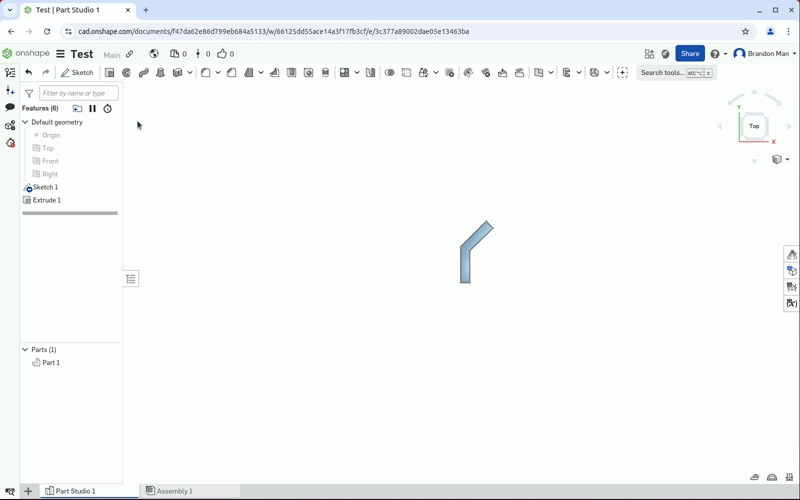
key(shift+h)
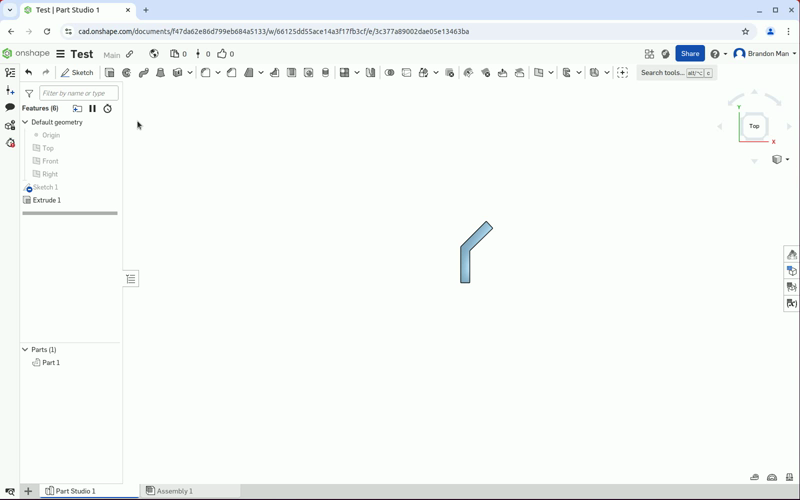
mouse_move(73, 189)
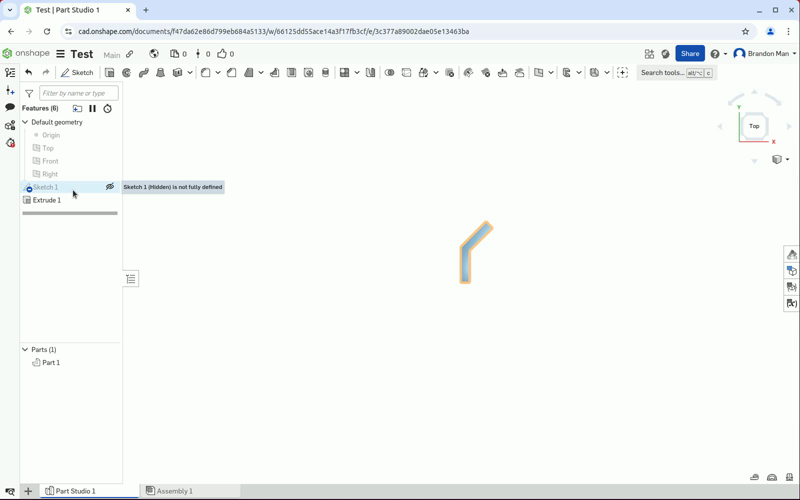
click(73, 189)
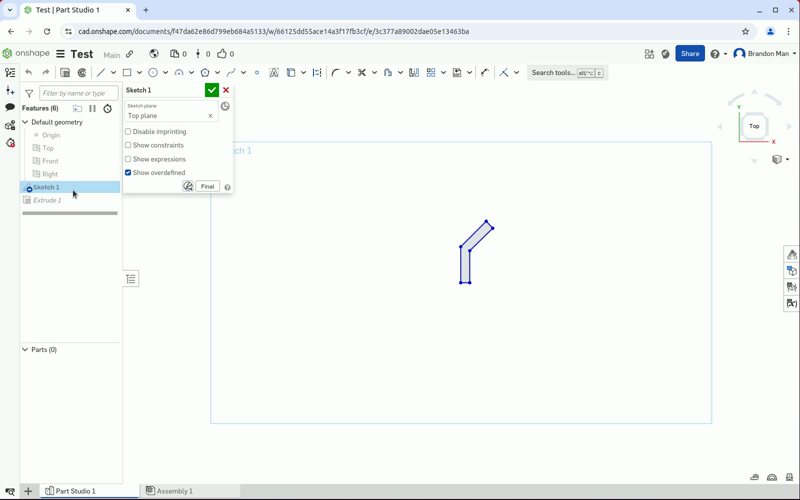
mouse_move(229, 92)
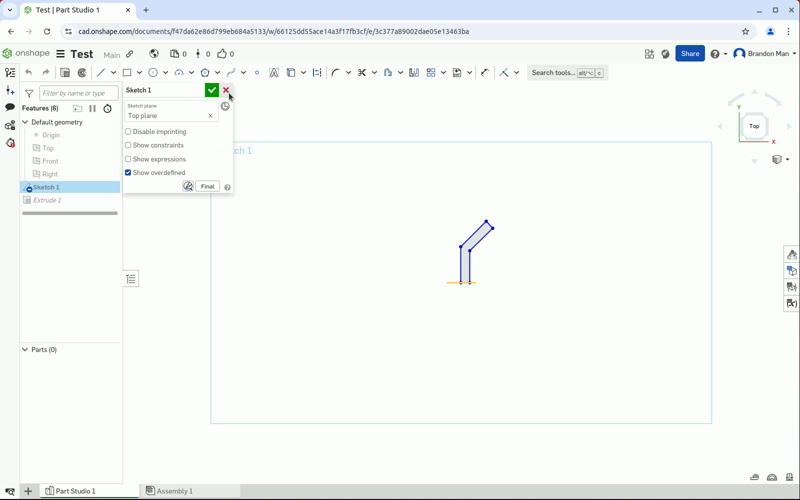
click(229, 92)
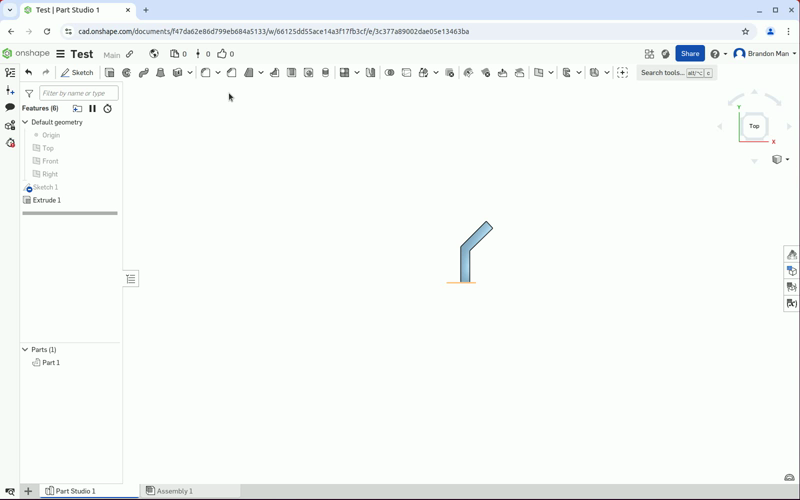
mouse_move(541, 75)
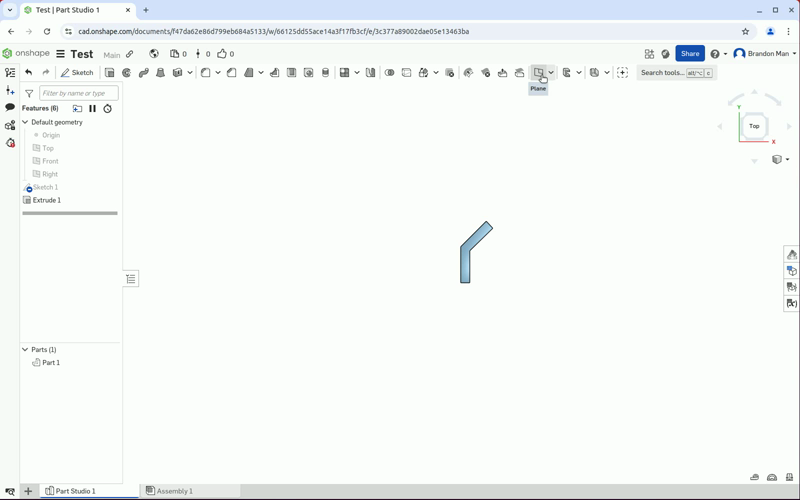
click(541, 75)
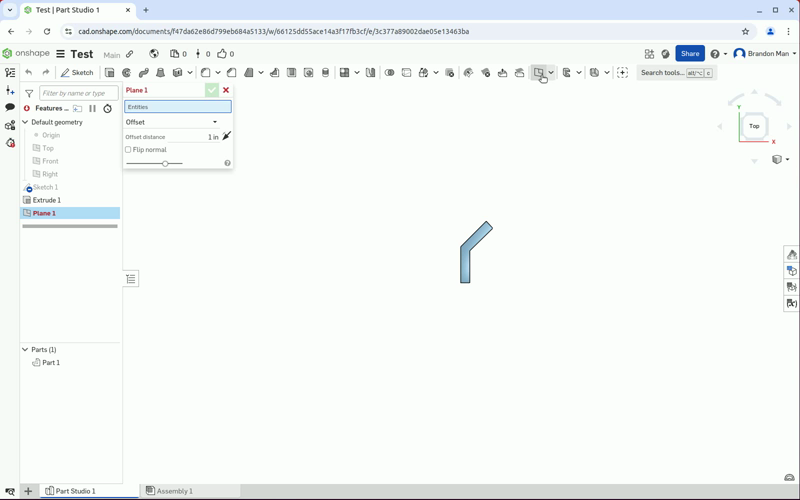
mouse_move(73, 150)
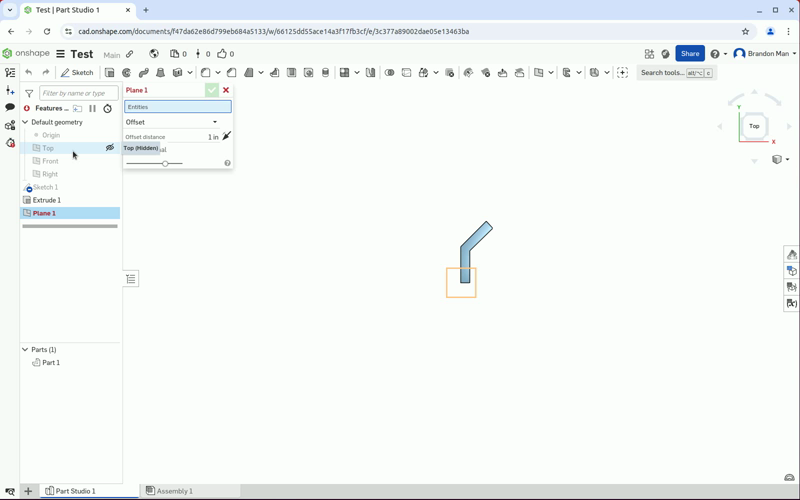
click(73, 150)
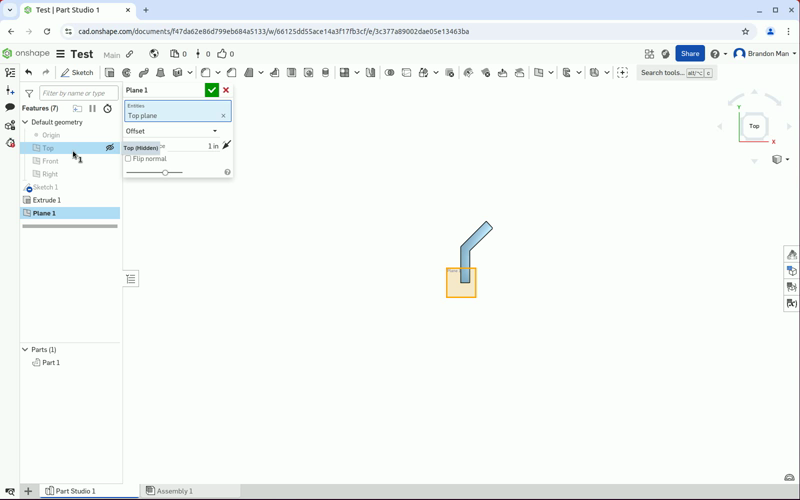
key(tab, 2)
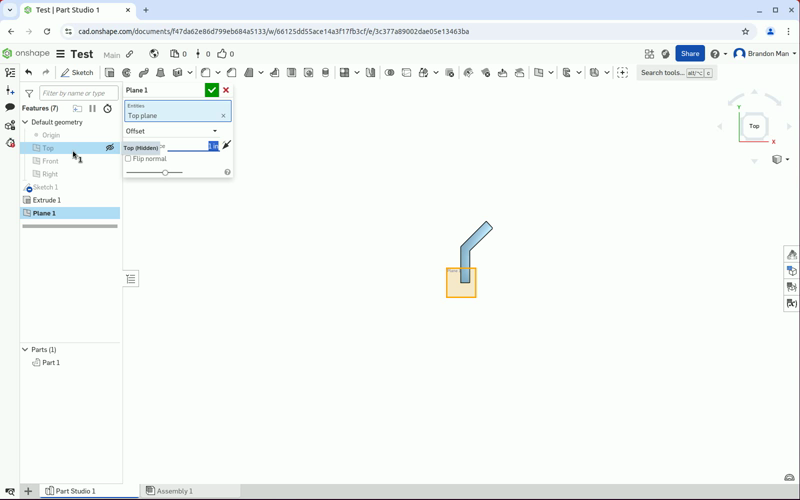
text(9.151)
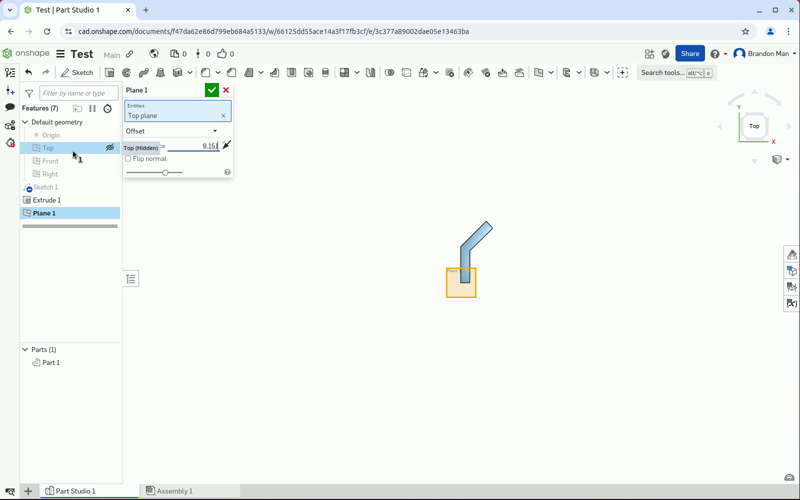
key(enter, 2)
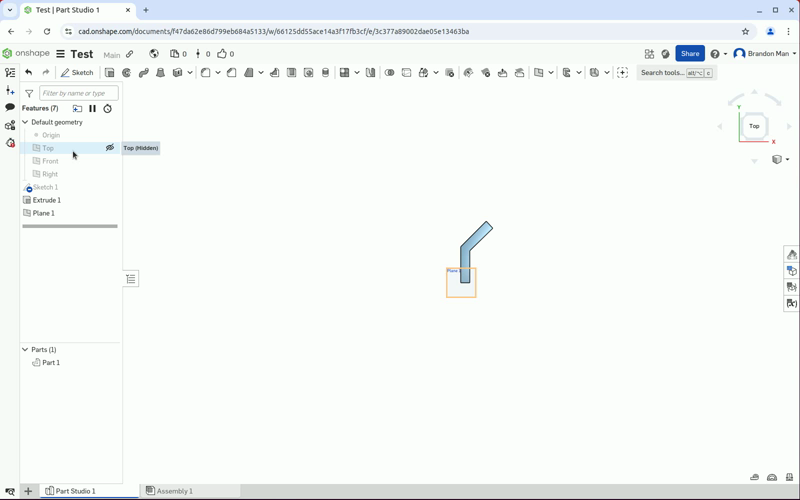
key(shift+s)
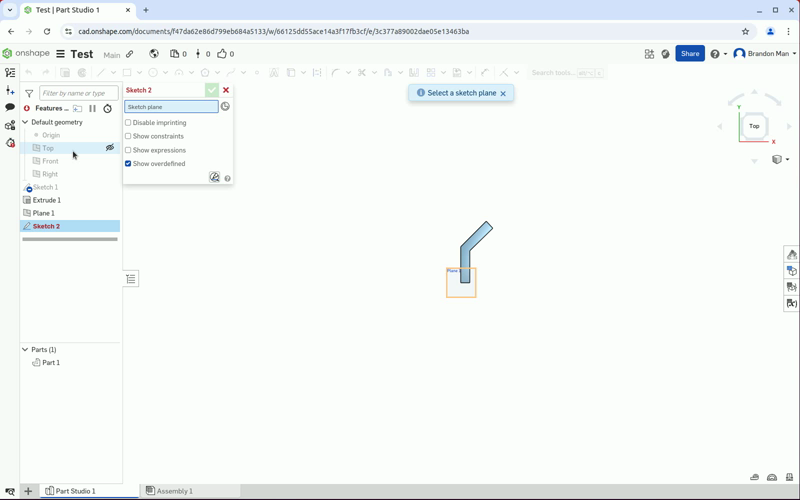
mouse_move(73, 215)
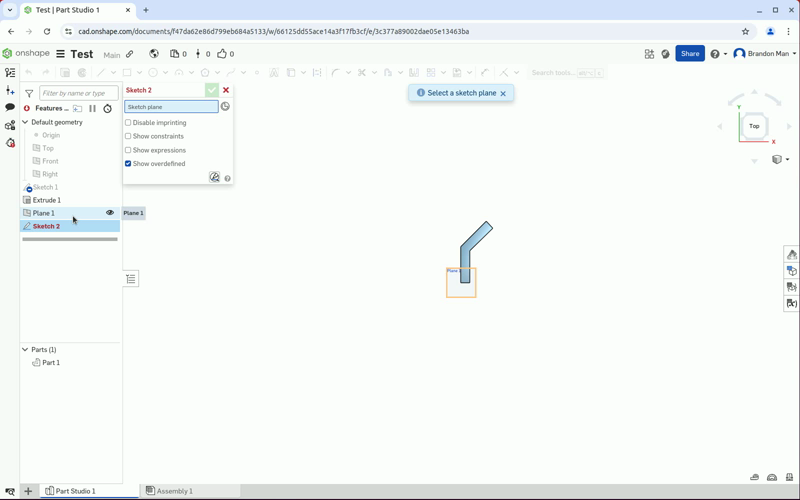
click(73, 215)
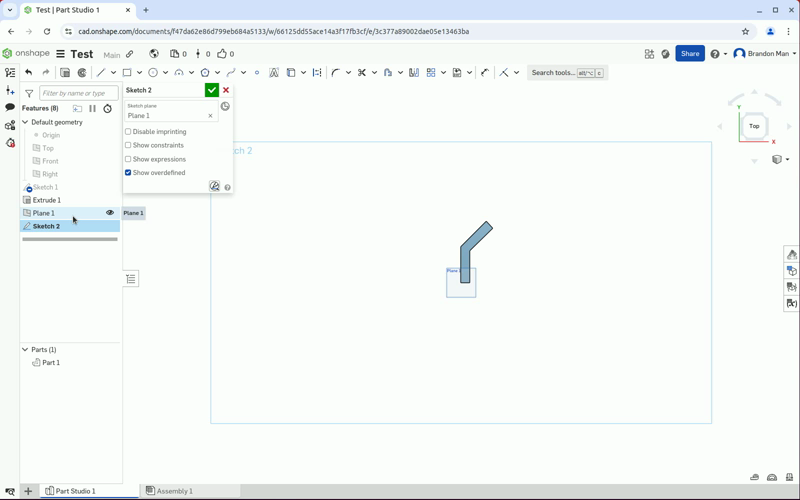
mouse_move(73, 352)
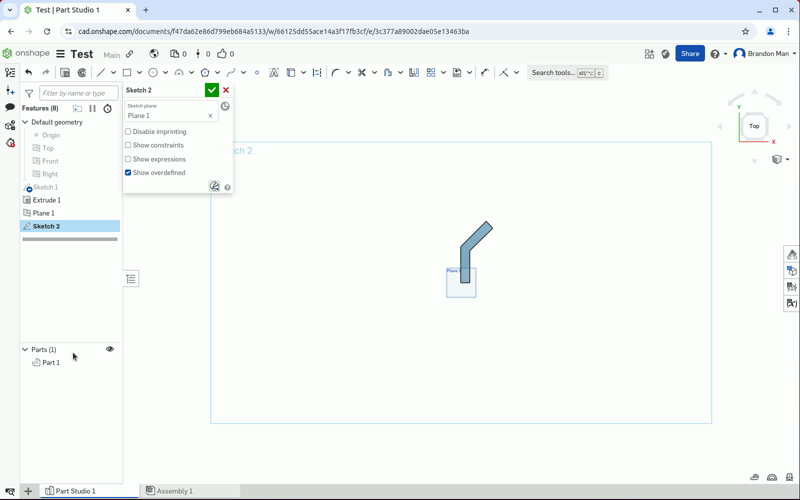
key(y)
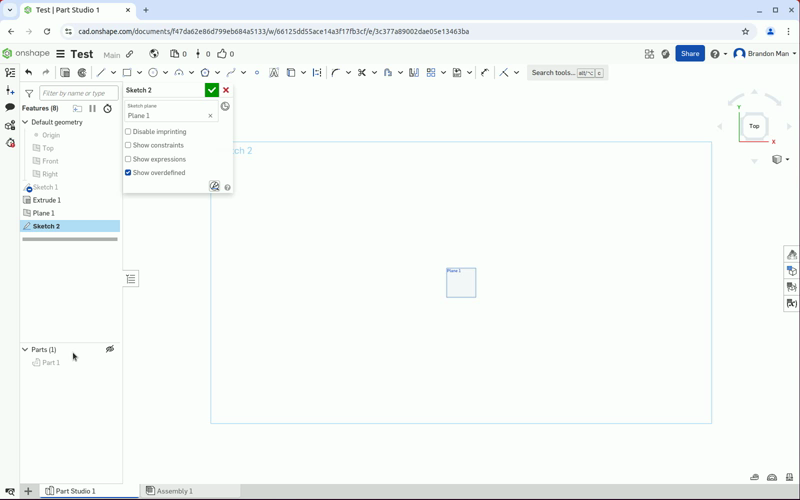
key(l)
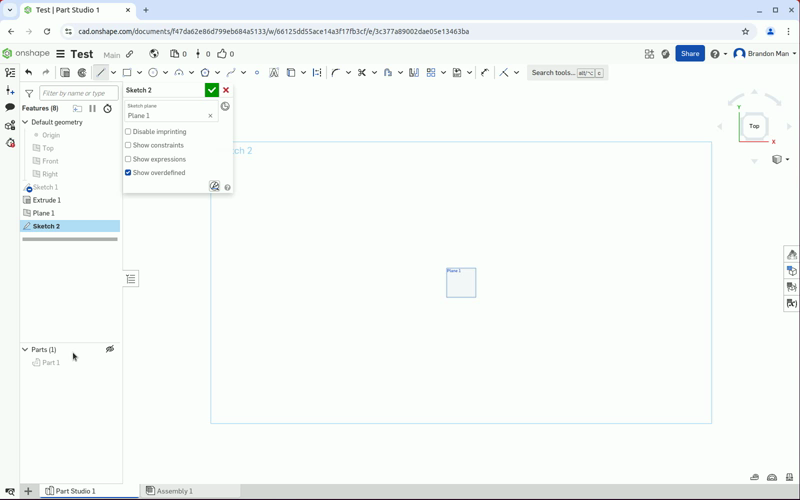
key_down(shift)
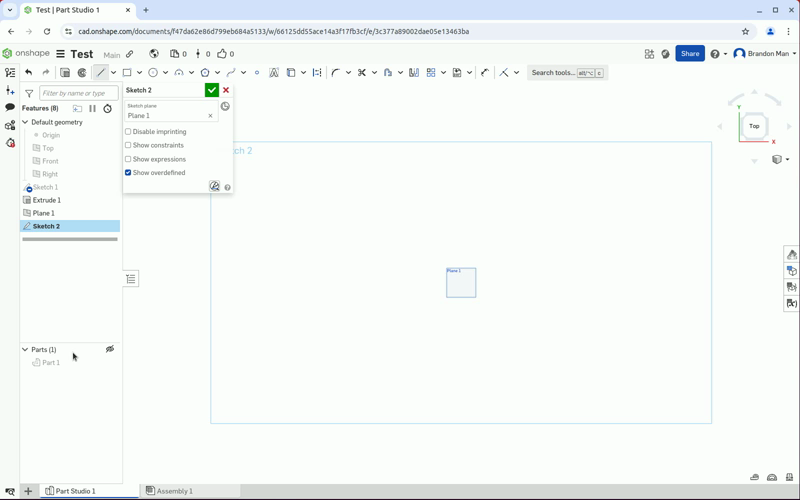
mouse_move(470, 282)
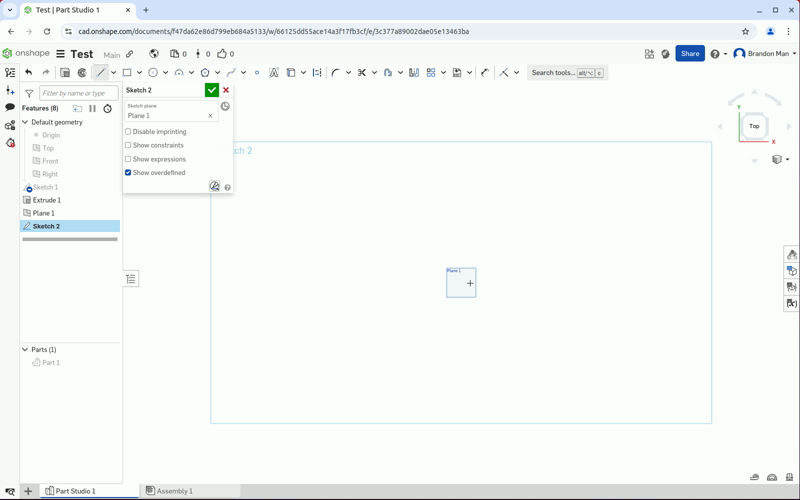
click(470, 282)
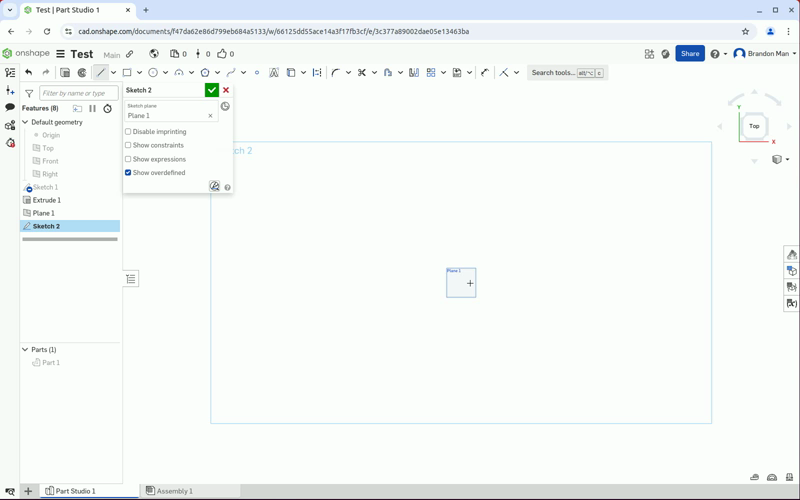
key_up(shift)
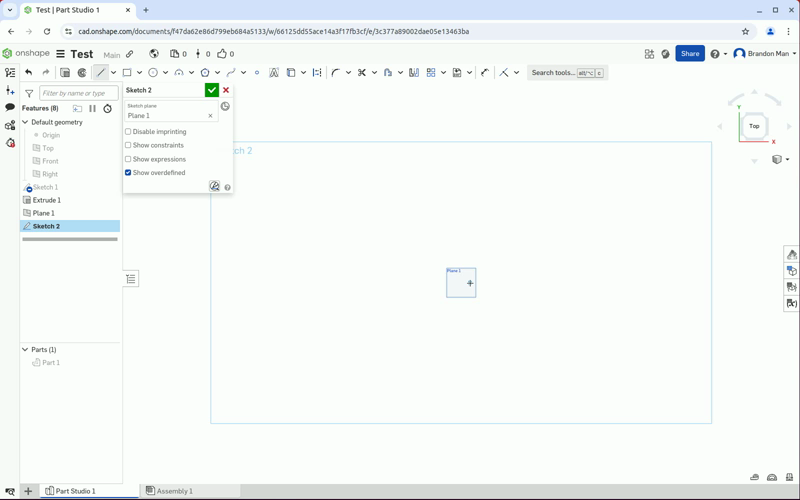
key_down(shift)
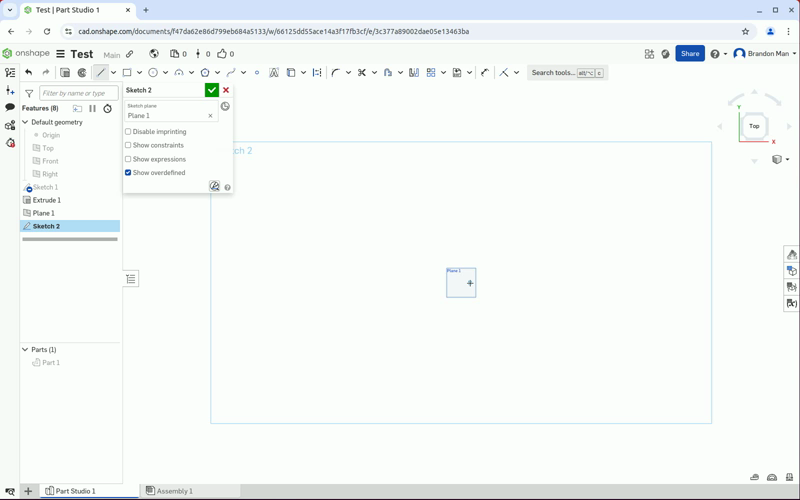
mouse_move(573, 282)
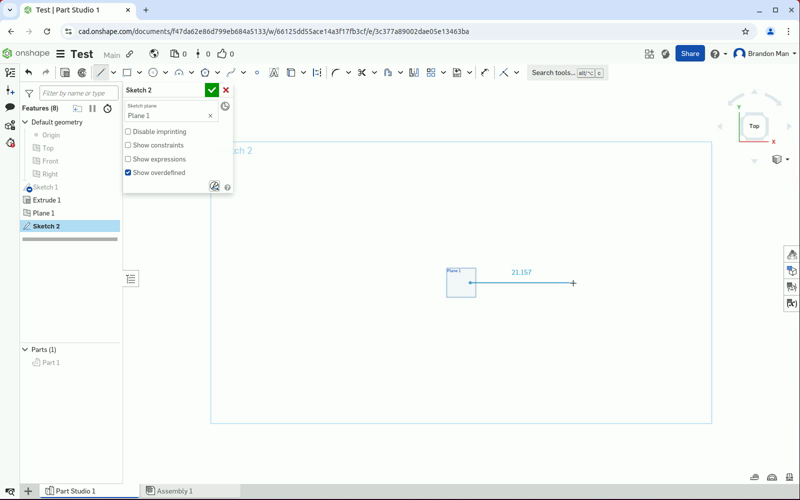
click(573, 282)
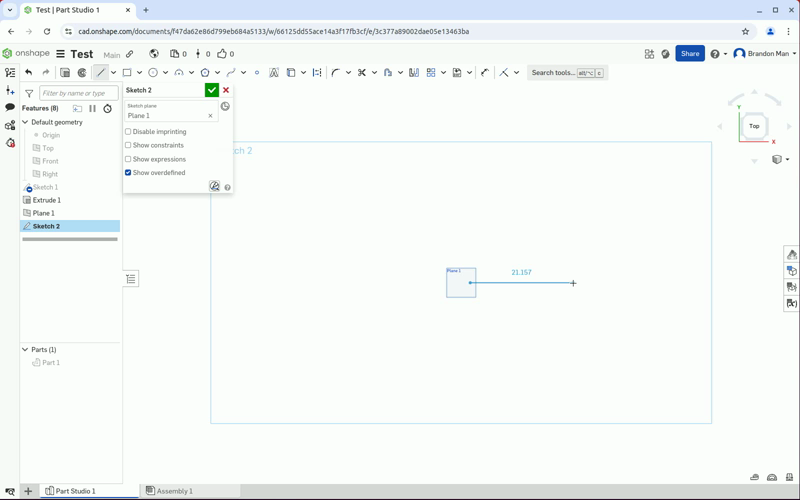
key_up(shift)
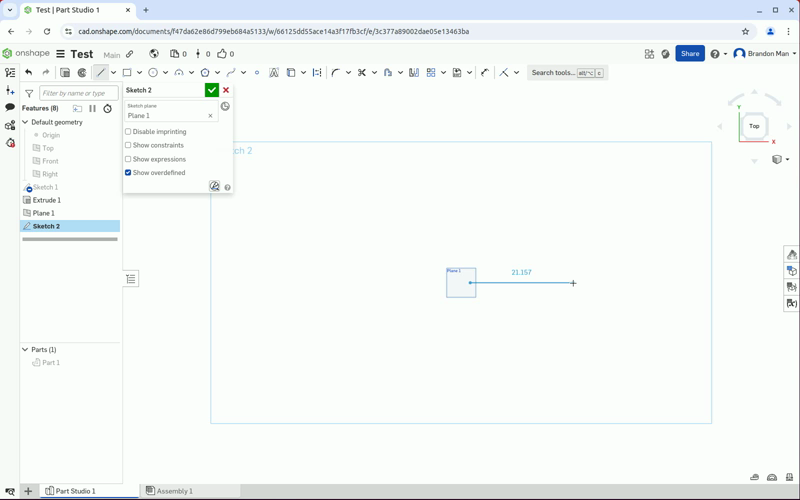
key_down(shift)
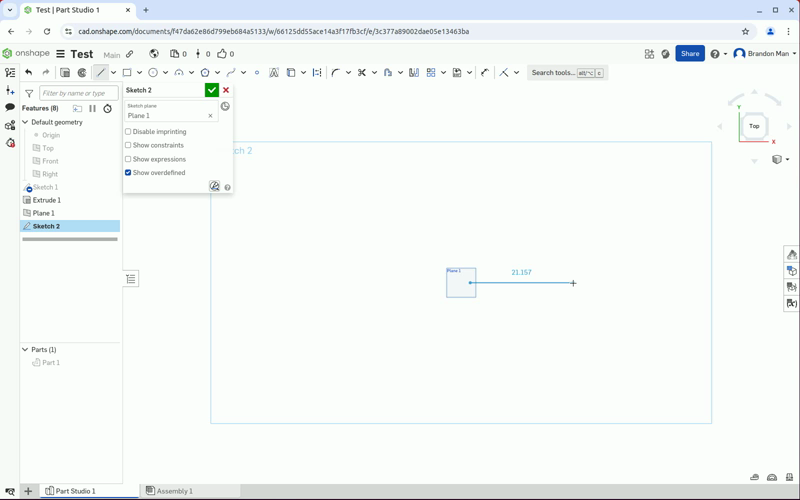
mouse_move(589, 282)
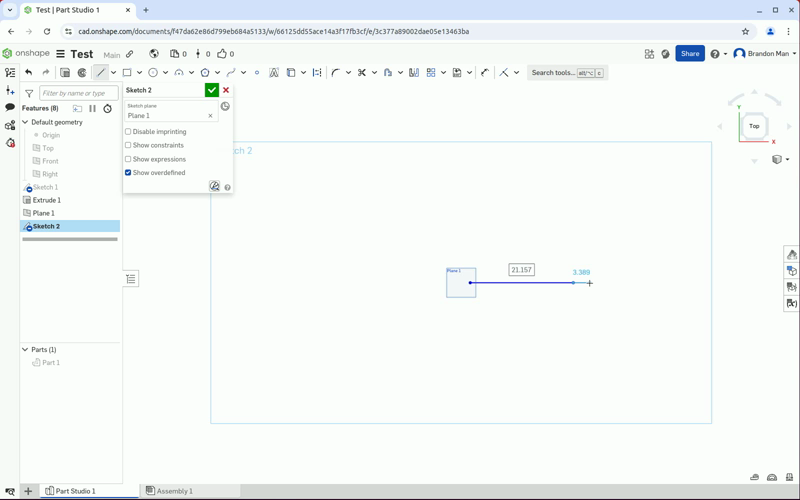
mouse_move(573, 274)
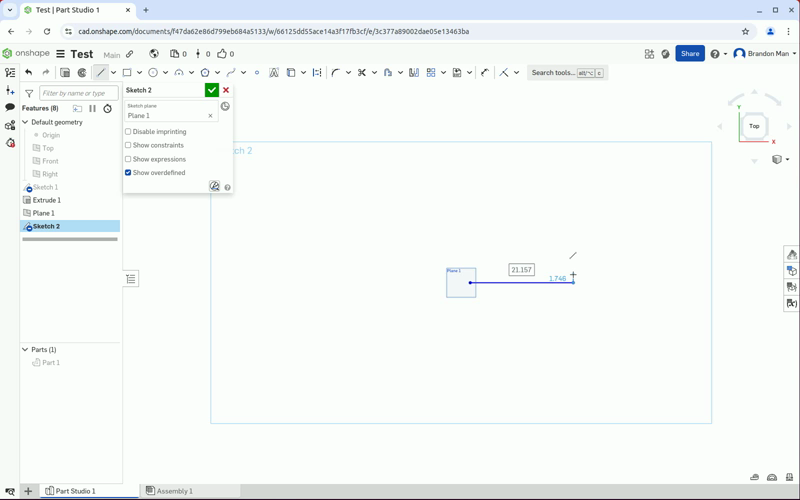
click(573, 274)
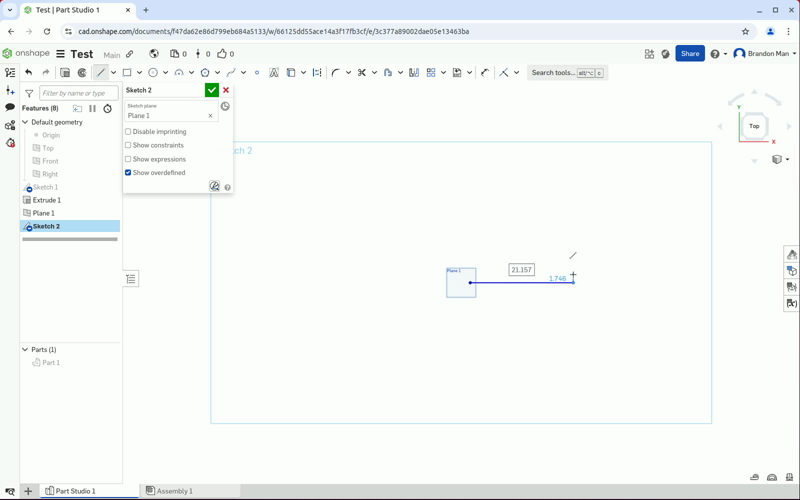
key_up(shift)
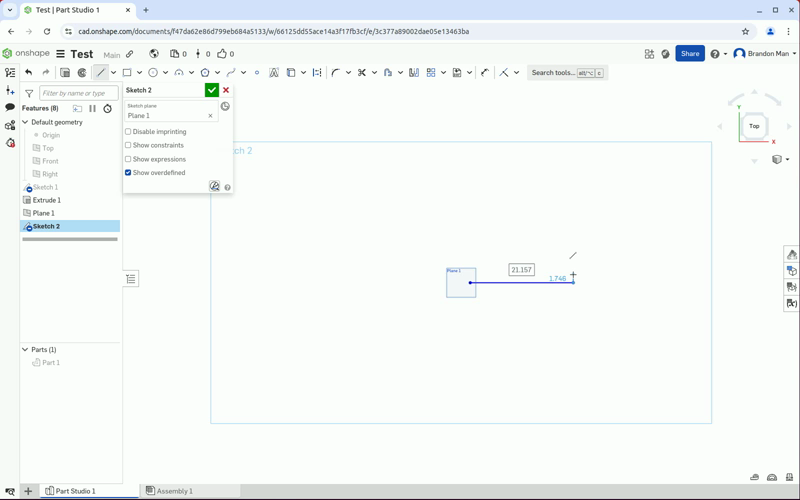
key_down(shift)
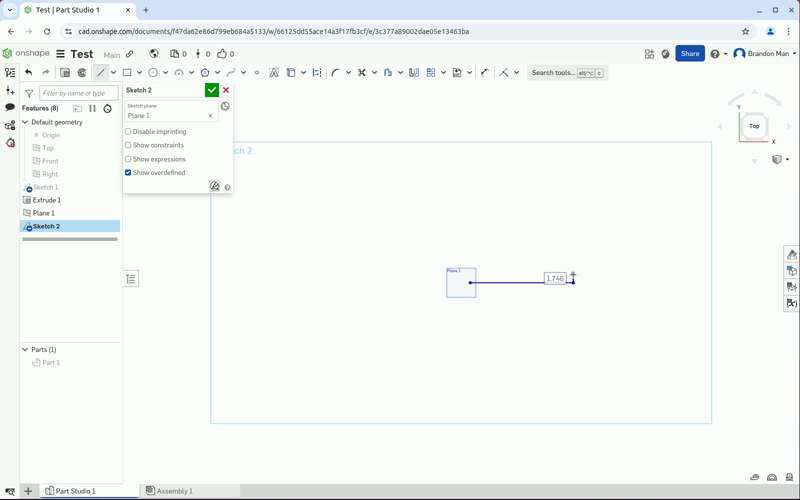
mouse_move(589, 274)
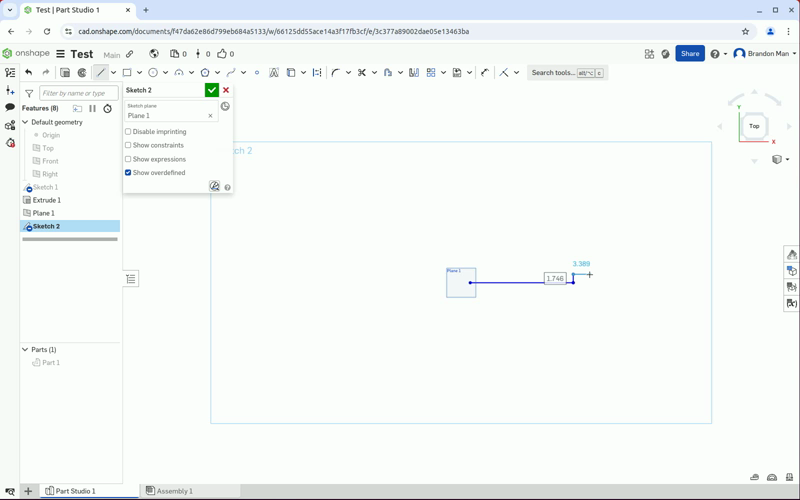
mouse_move(538, 274)
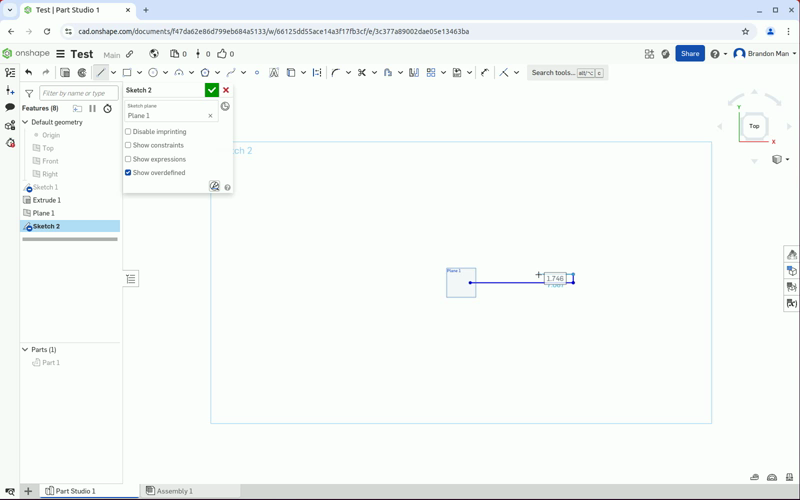
click(538, 274)
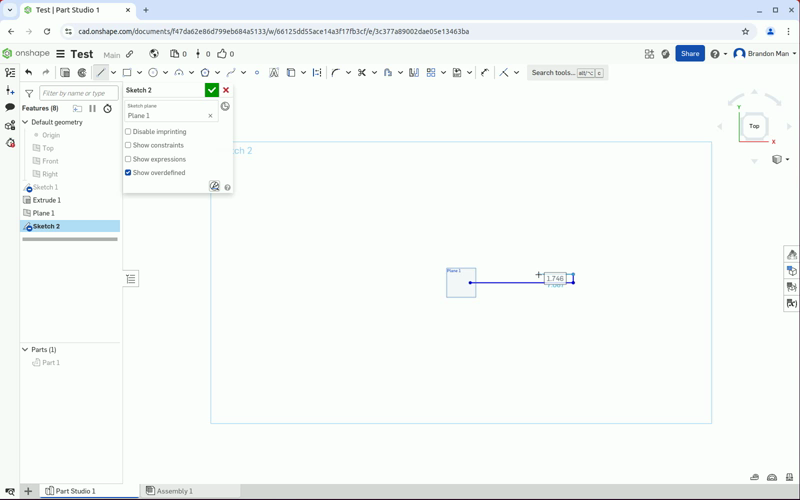
key_up(shift)
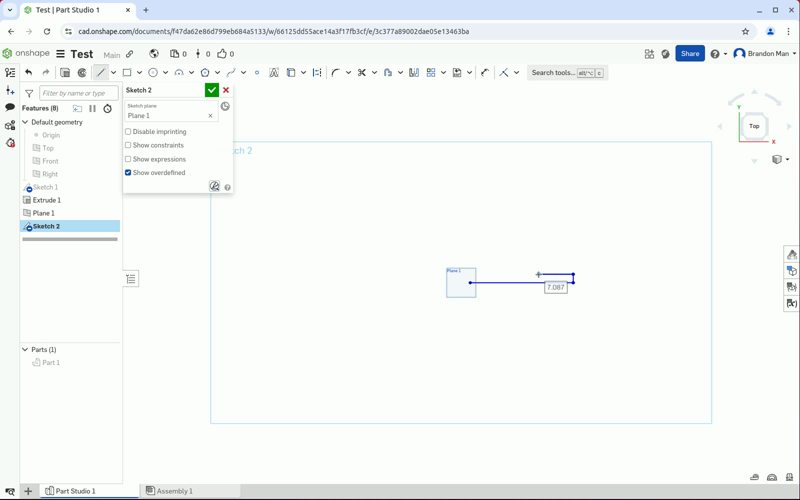
key_down(shift)
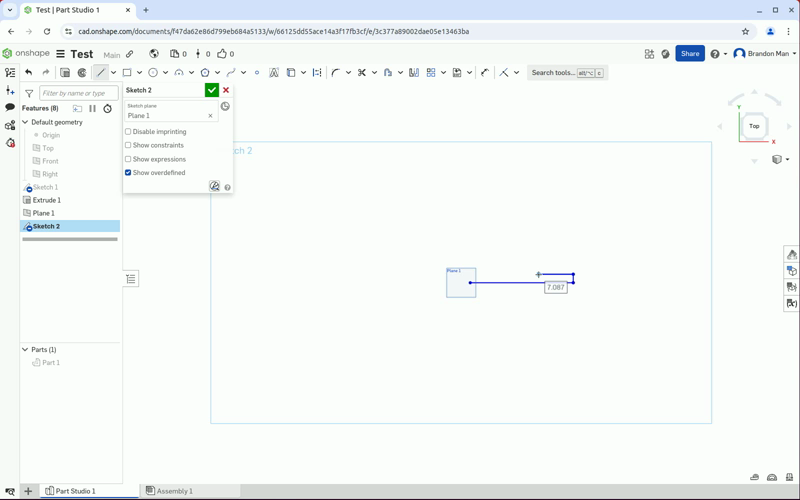
mouse_move(492, 227)
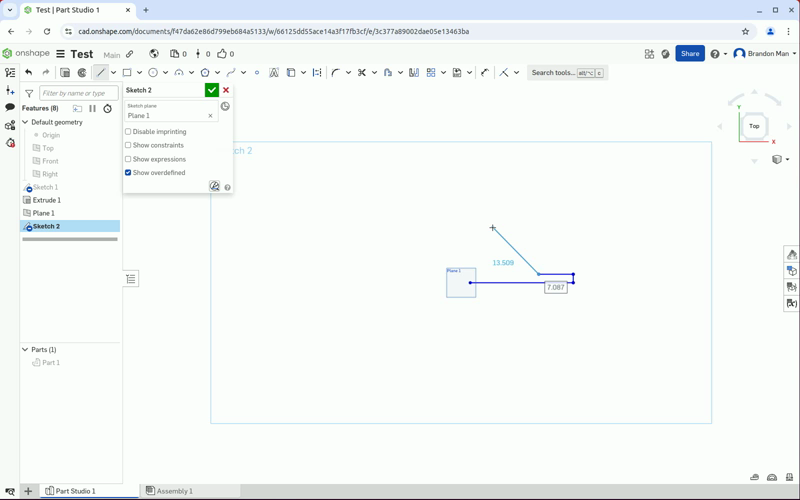
click(492, 227)
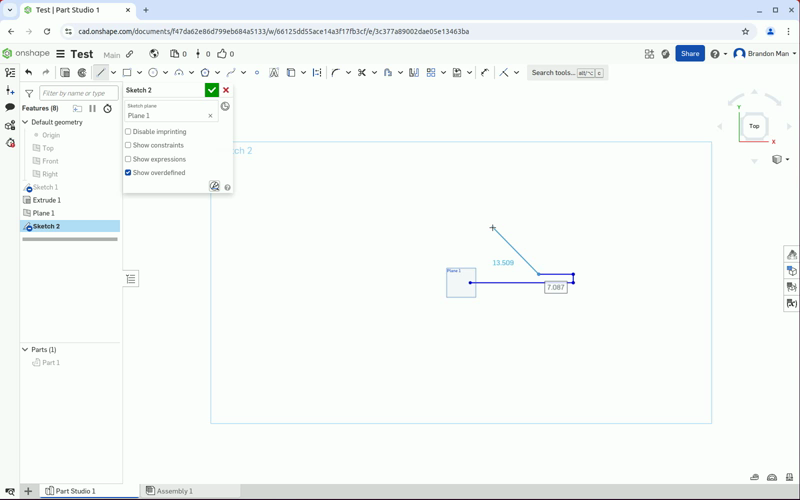
key_up(shift)
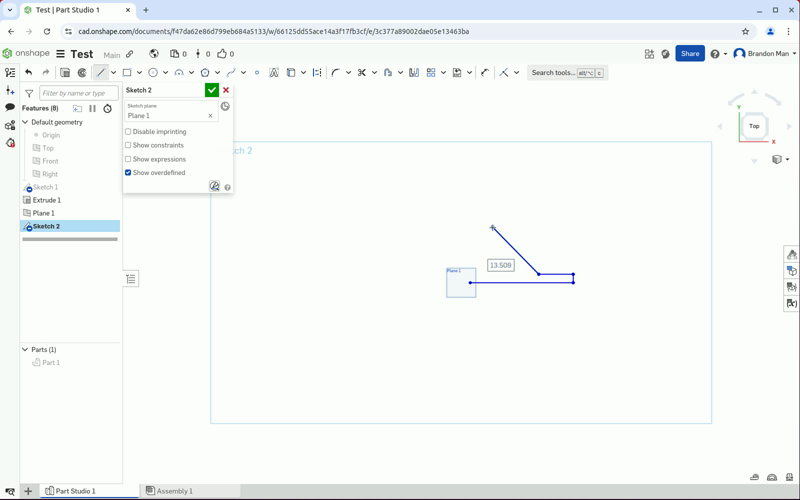
key_down(shift)
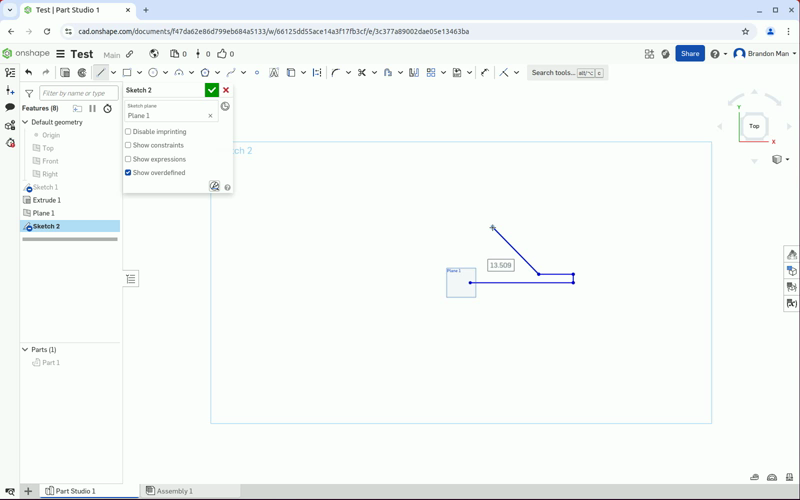
mouse_move(522, 227)
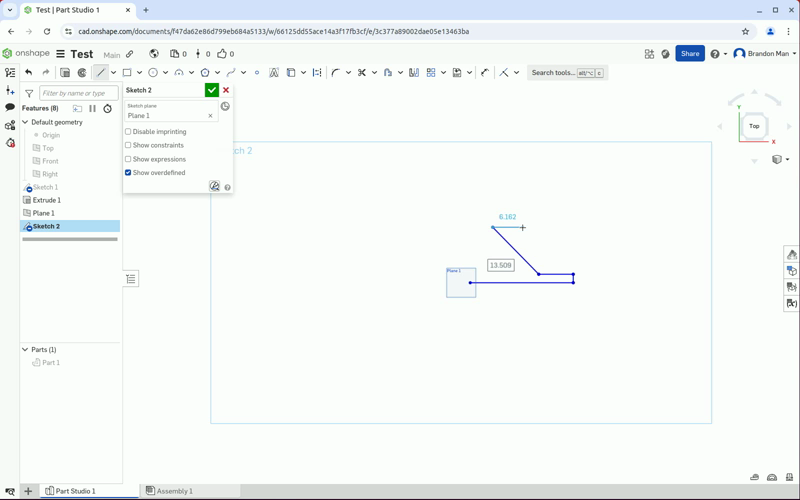
mouse_move(470, 250)
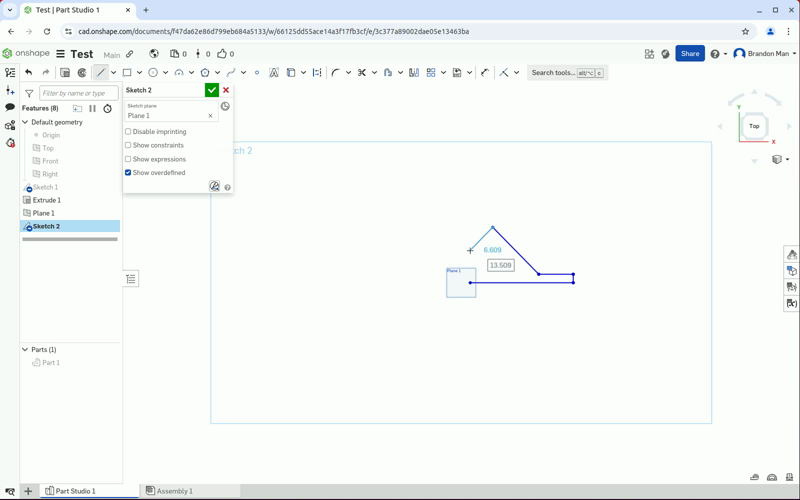
click(470, 250)
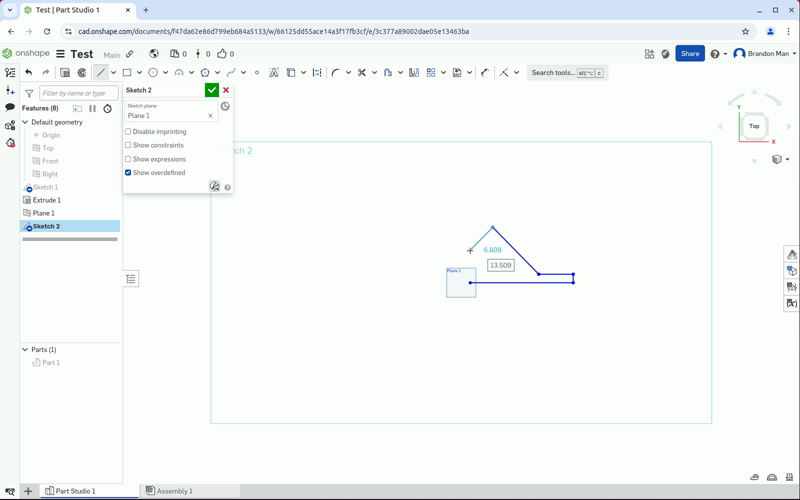
key_up(shift)
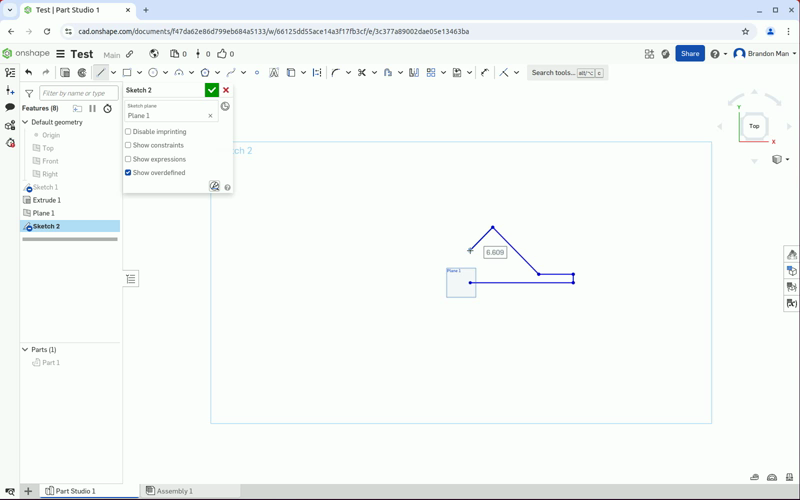
mouse_move(500, 250)
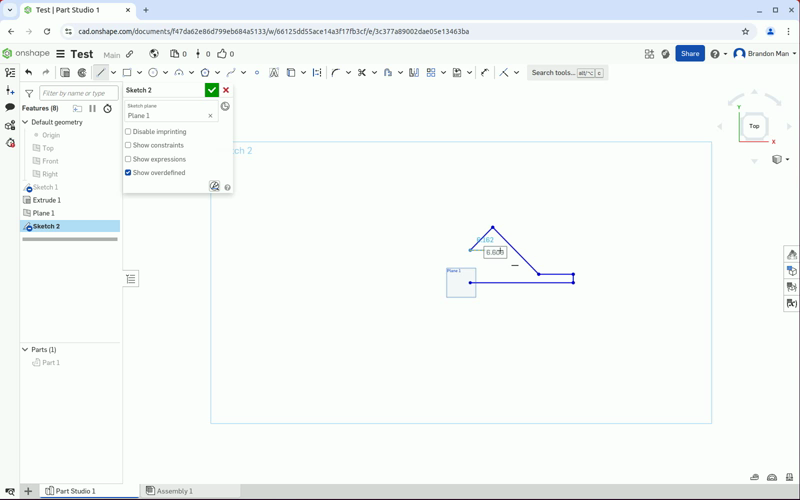
key_down(shift)
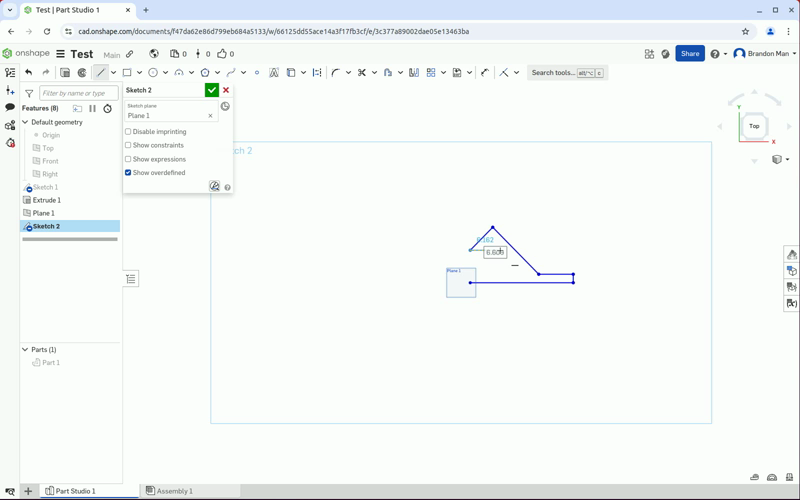
mouse_move(470, 282)
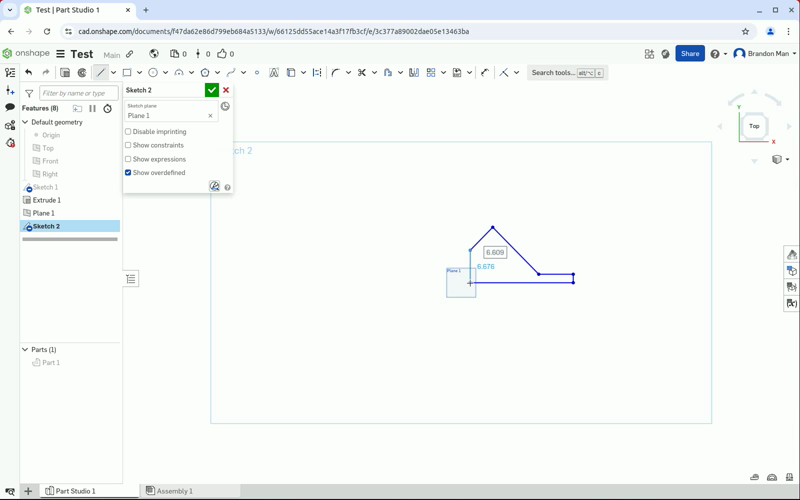
key_up(shift)
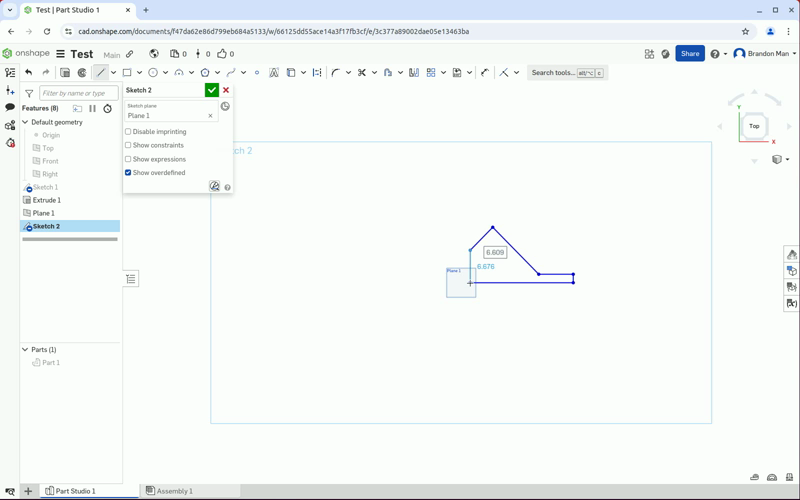
click(470, 282)
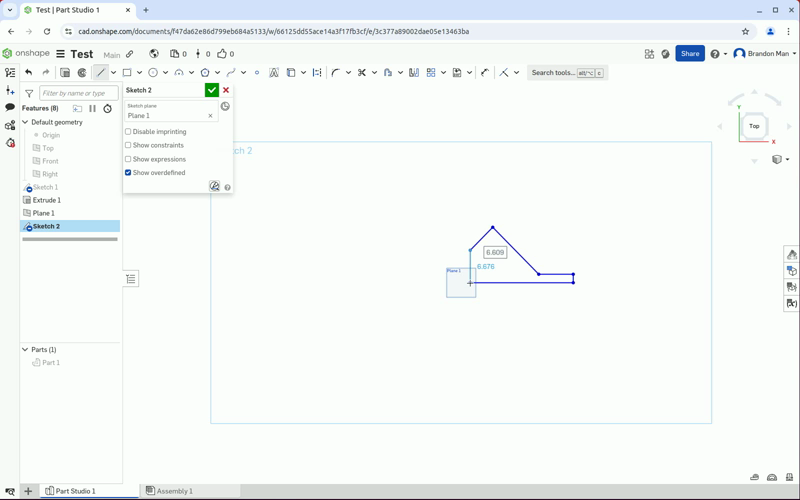
key(esc)
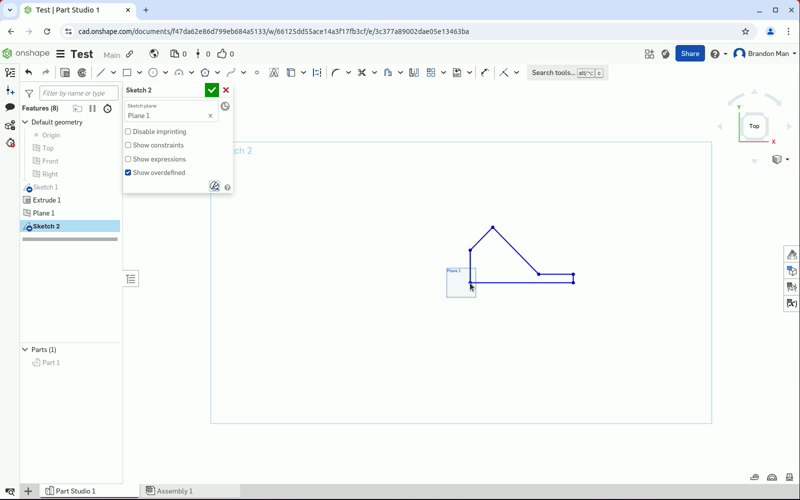
key(l)
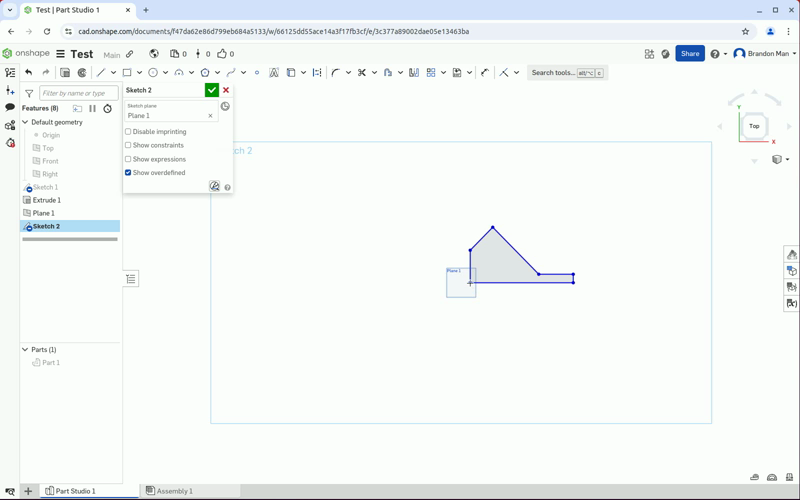
key_down(shift)
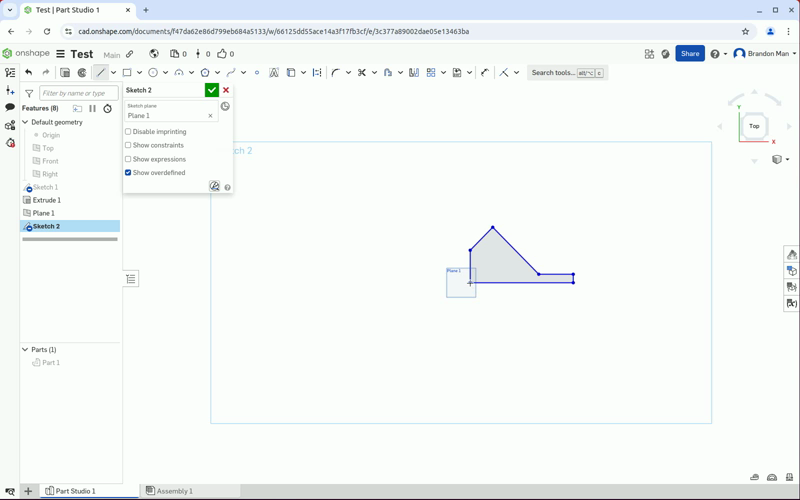
mouse_move(478, 274)
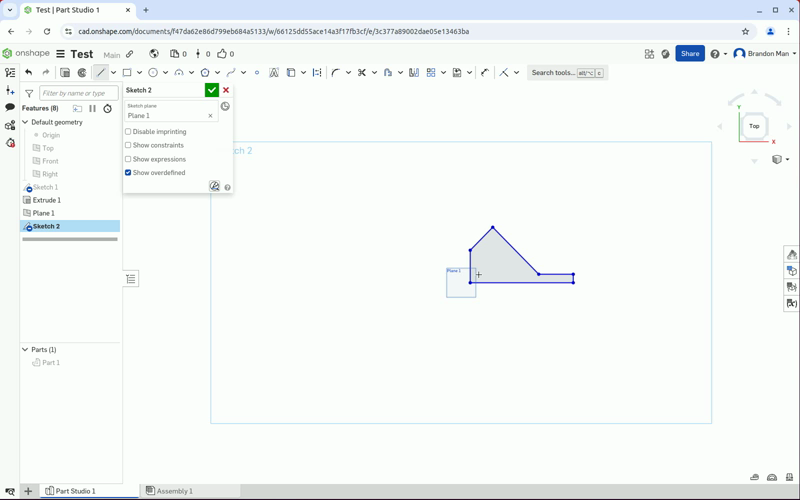
click(478, 274)
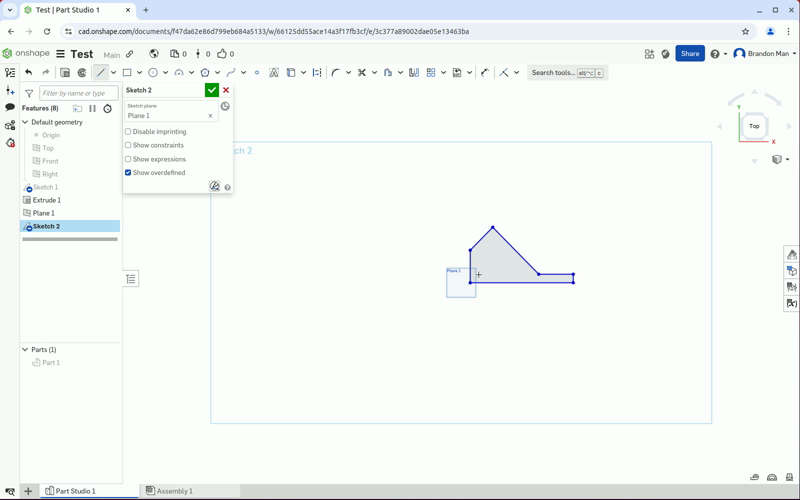
key_up(shift)
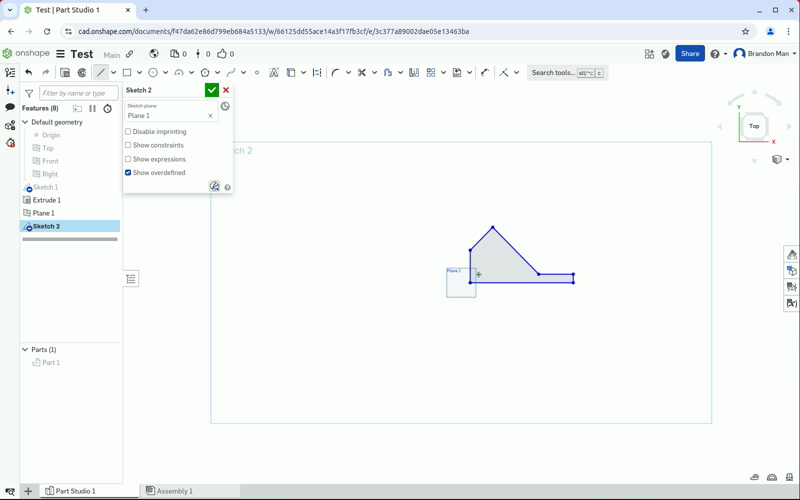
key_down(shift)
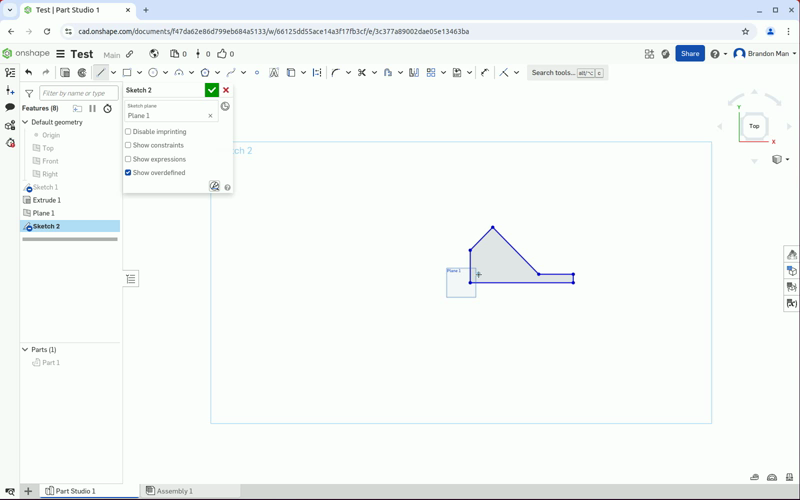
mouse_move(508, 274)
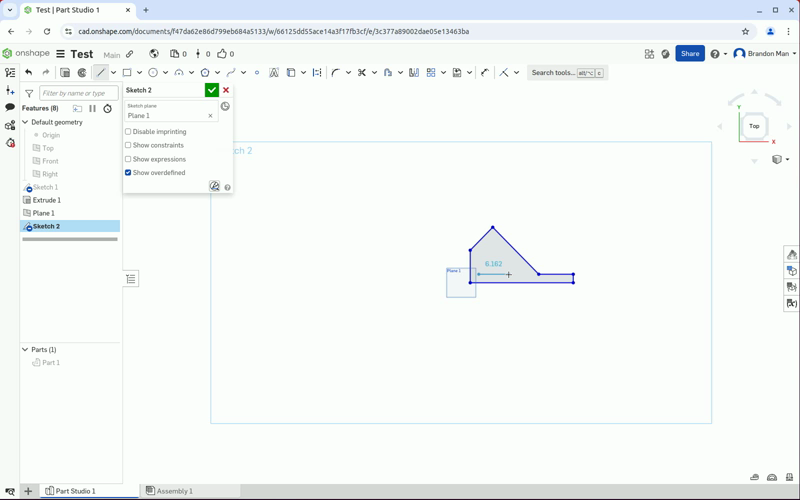
mouse_move(526, 274)
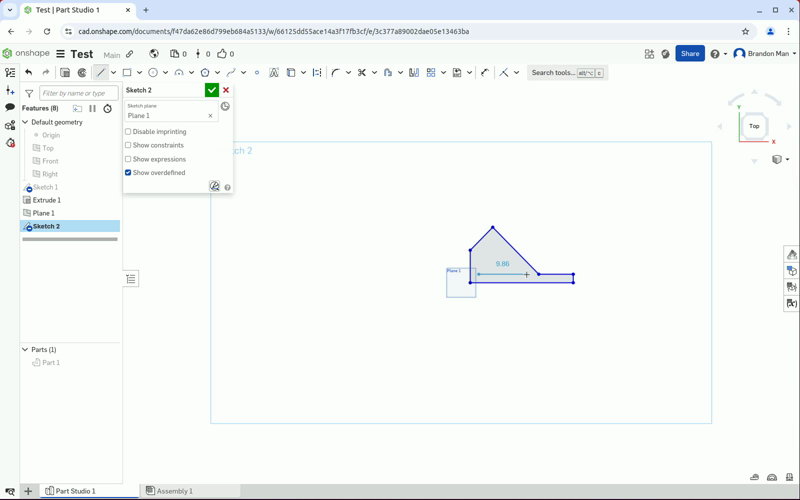
click(526, 274)
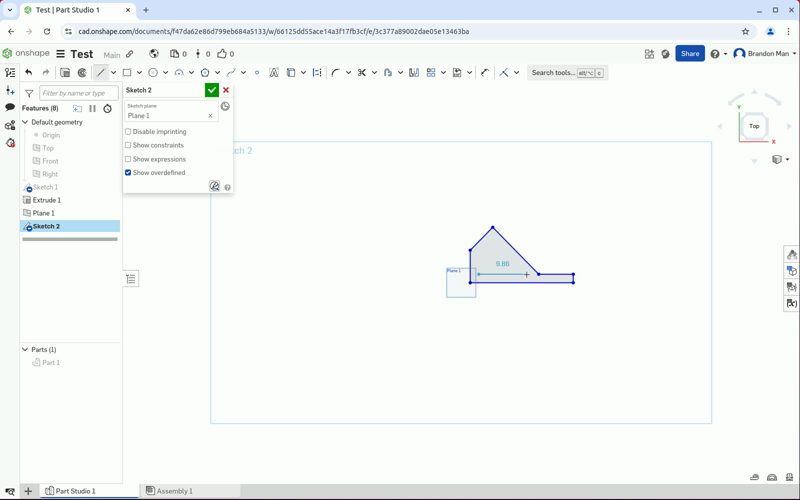
key_up(shift)
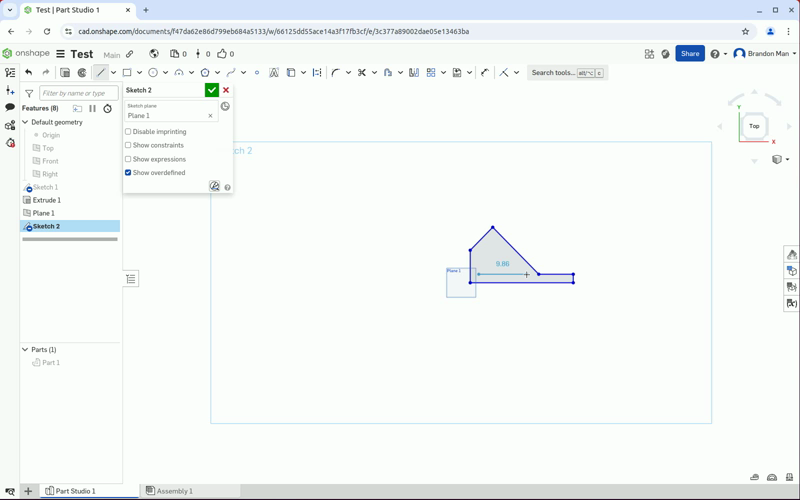
key_down(shift)
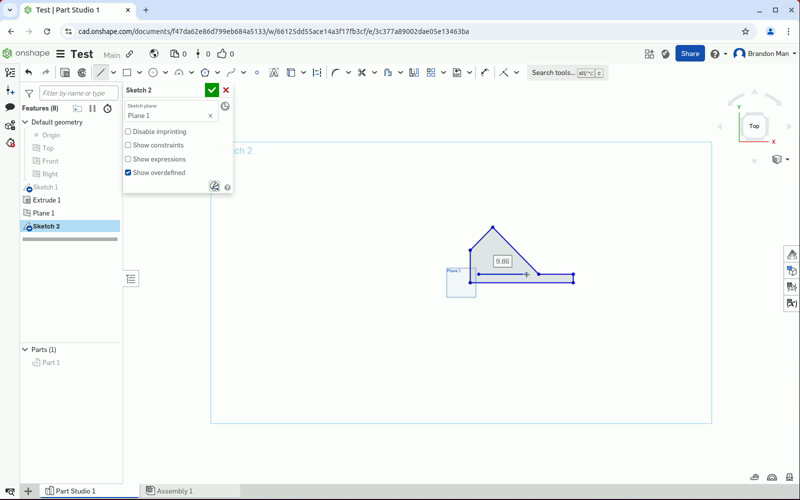
mouse_move(556, 274)
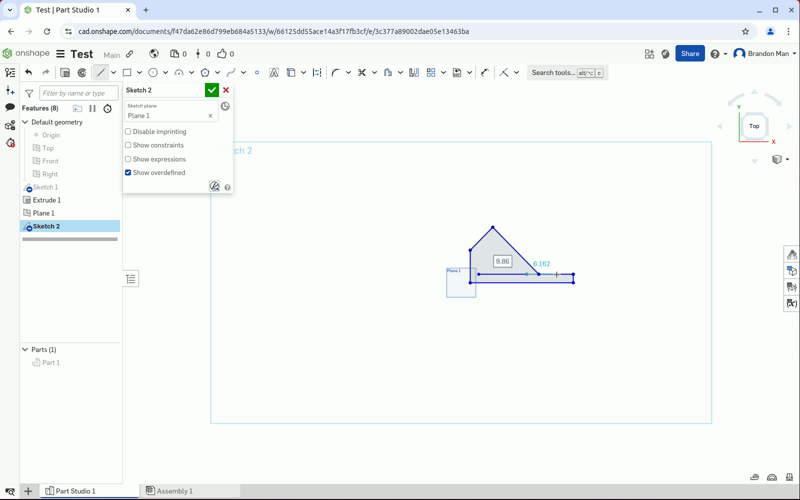
mouse_move(492, 240)
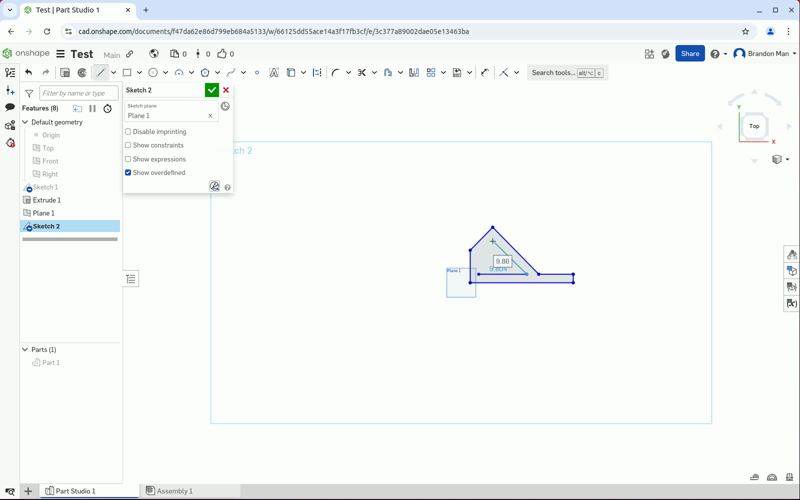
click(492, 240)
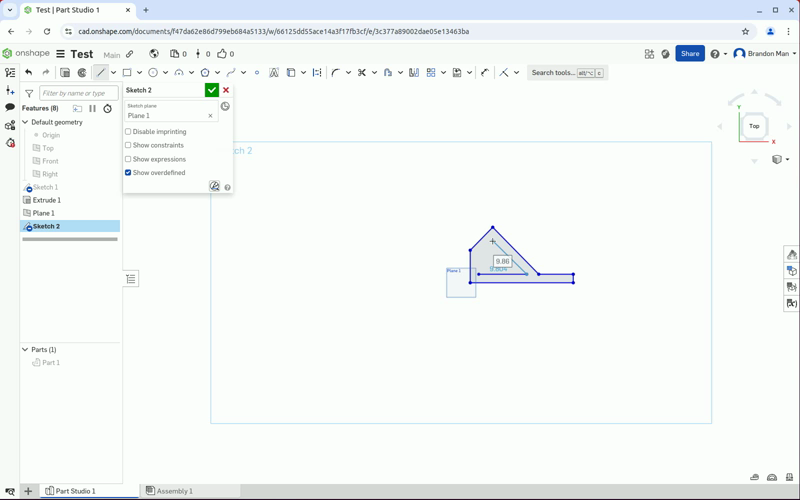
key_up(shift)
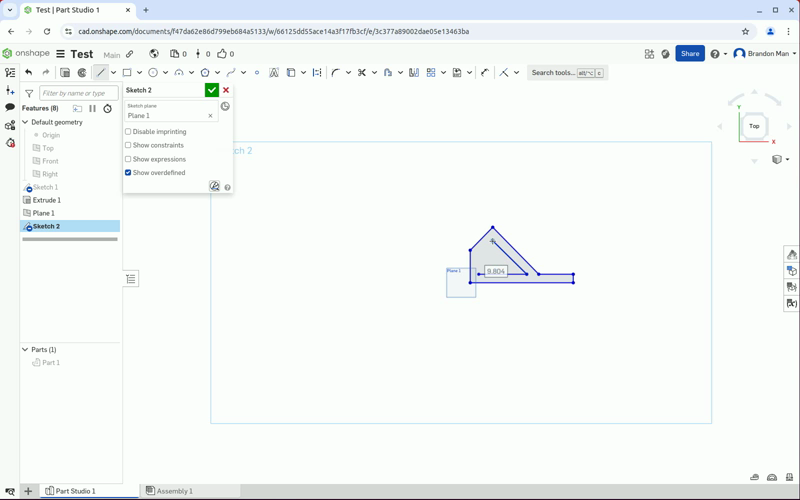
key_down(shift)
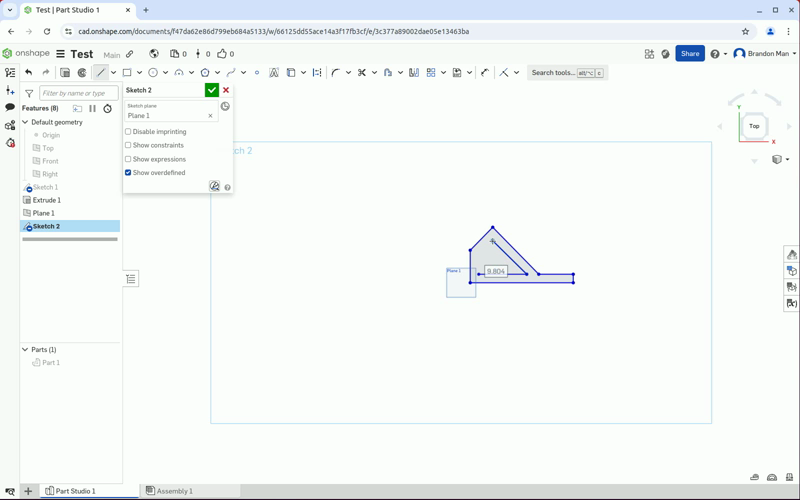
mouse_move(522, 240)
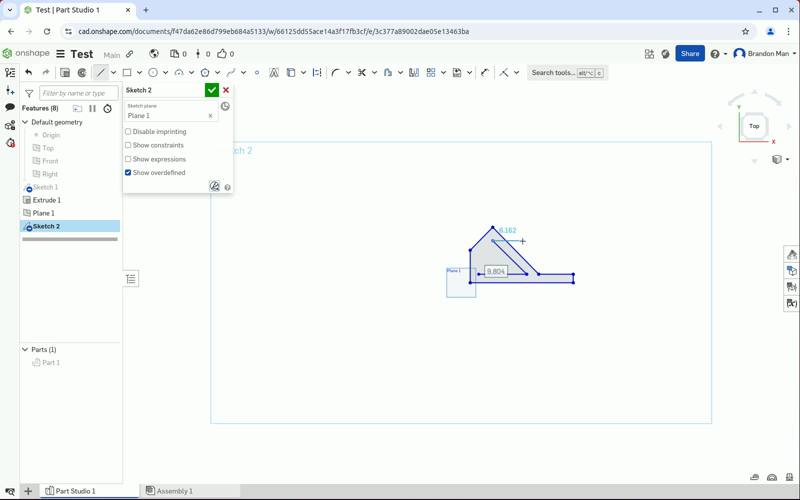
mouse_move(478, 254)
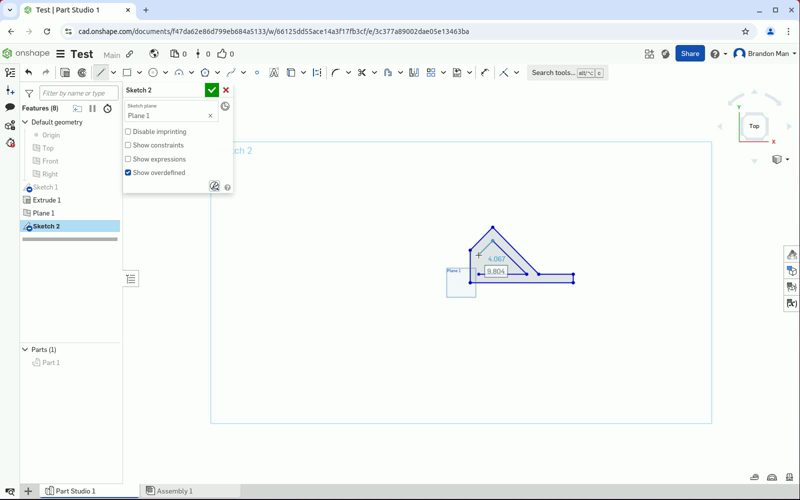
click(478, 254)
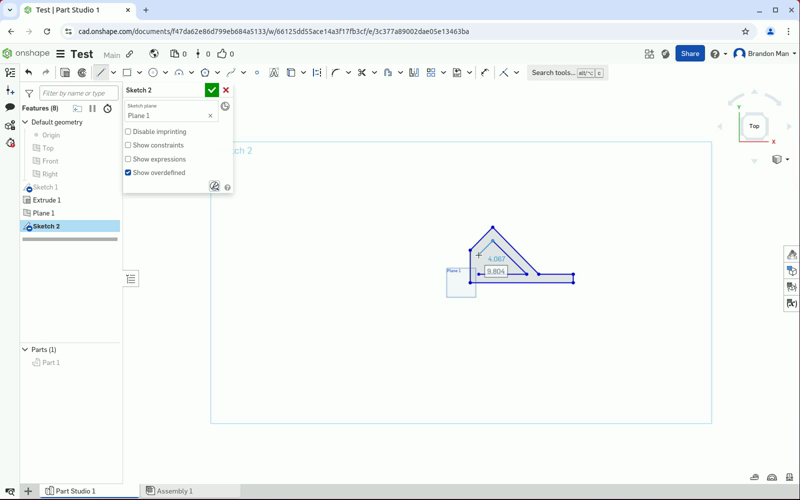
key_up(shift)
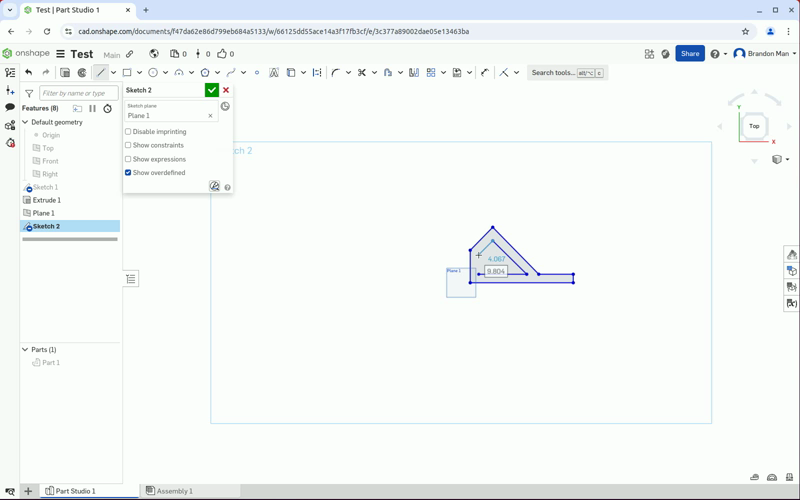
mouse_move(508, 254)
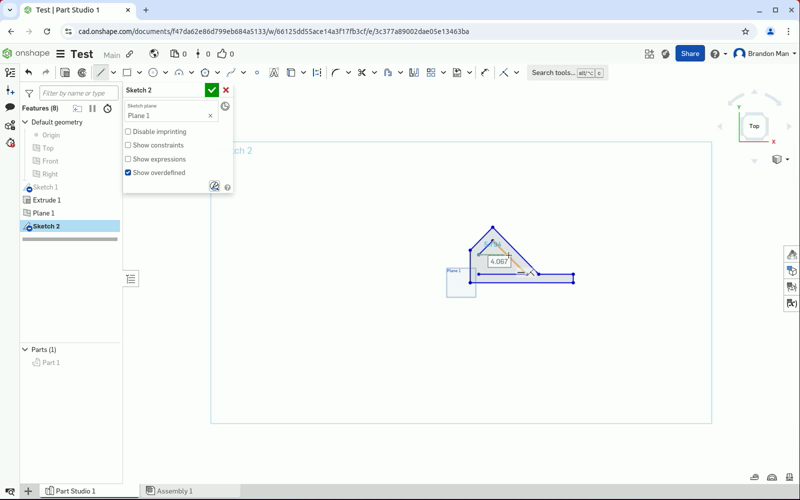
key_down(shift)
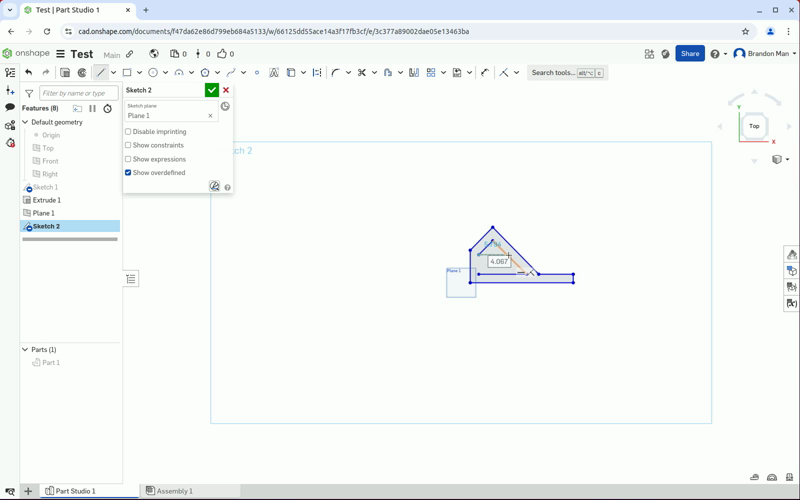
mouse_move(478, 274)
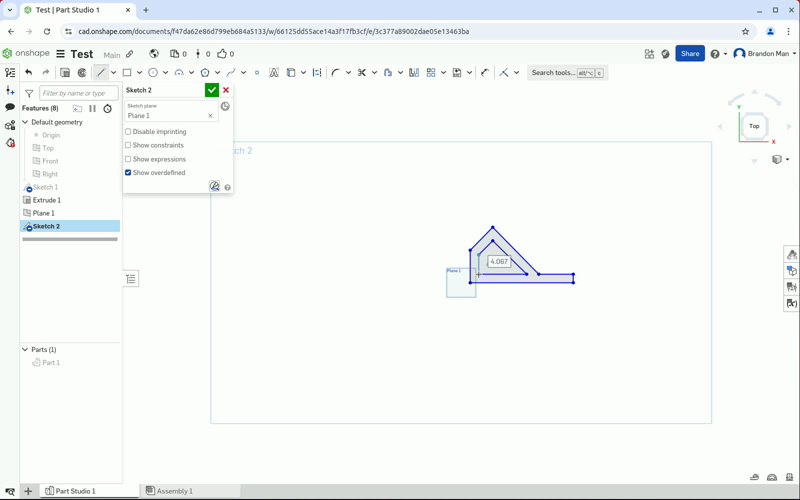
key_up(shift)
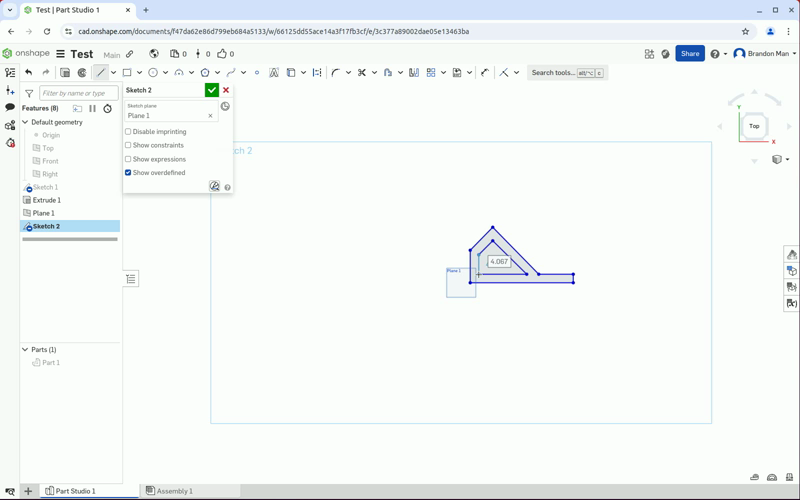
click(478, 274)
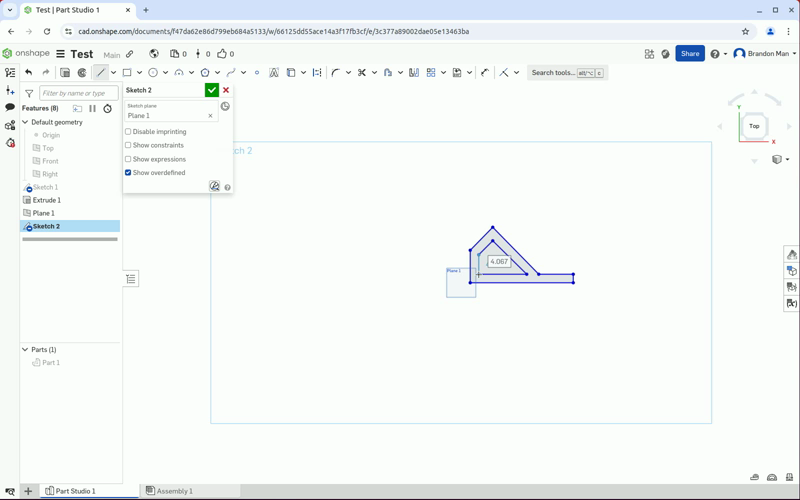
key(esc)
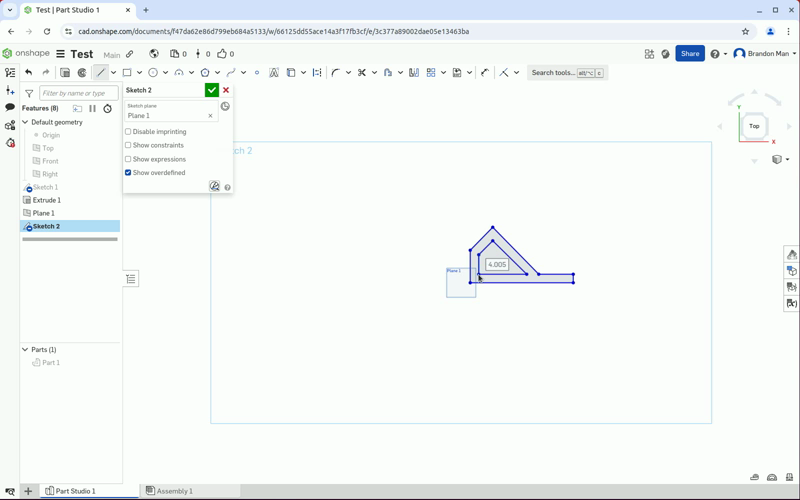
mouse_move(476, 246)
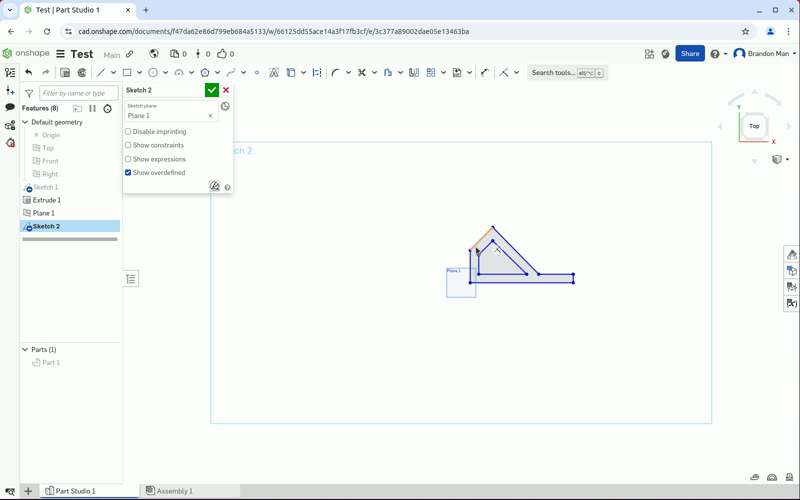
click(476, 246)
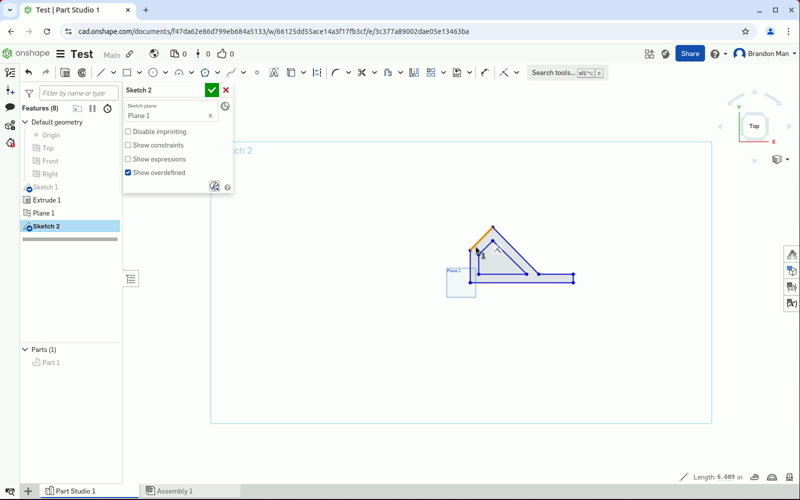
mouse_move(73, 352)
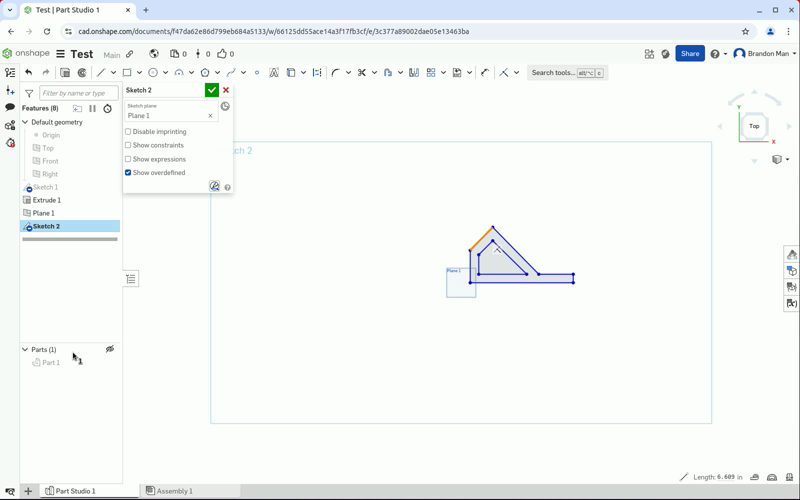
key(shift+y)
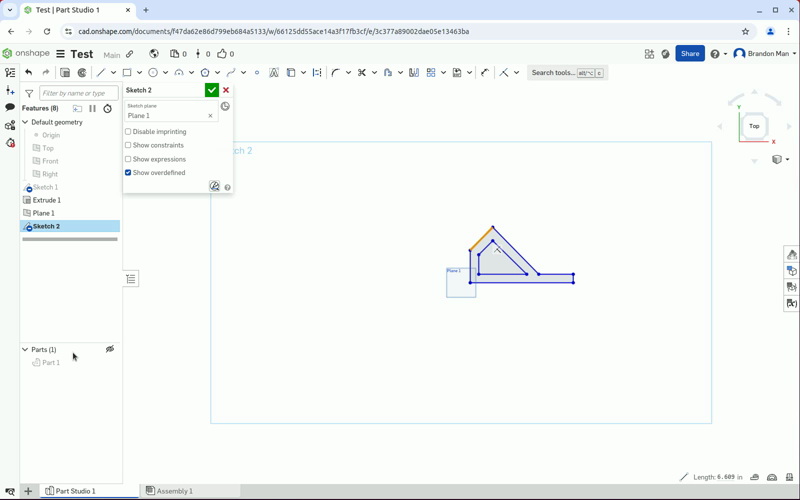
key(shift+e)
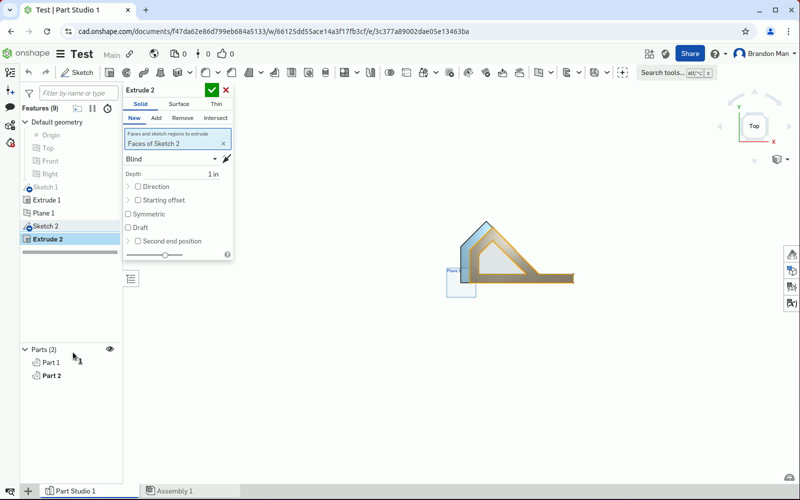
mouse_move(143, 106)
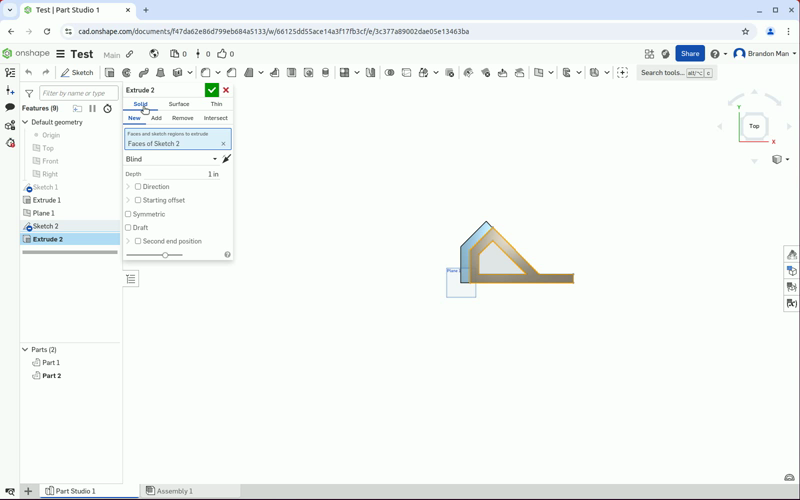
click(143, 106)
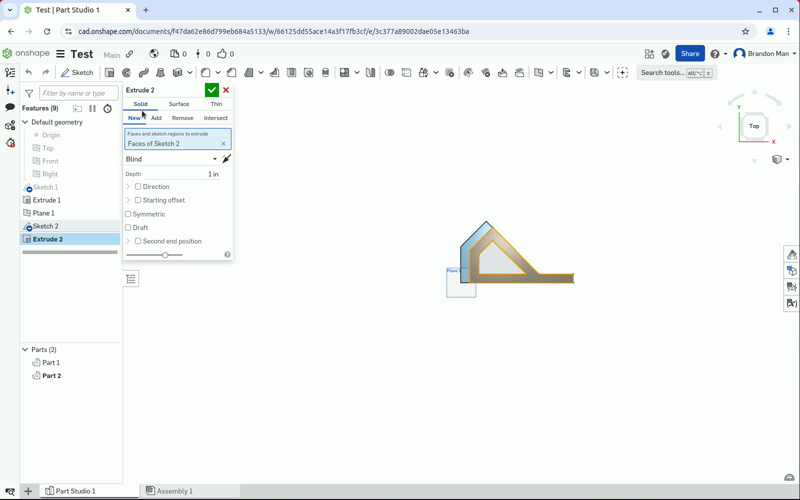
mouse_move(137, 120)
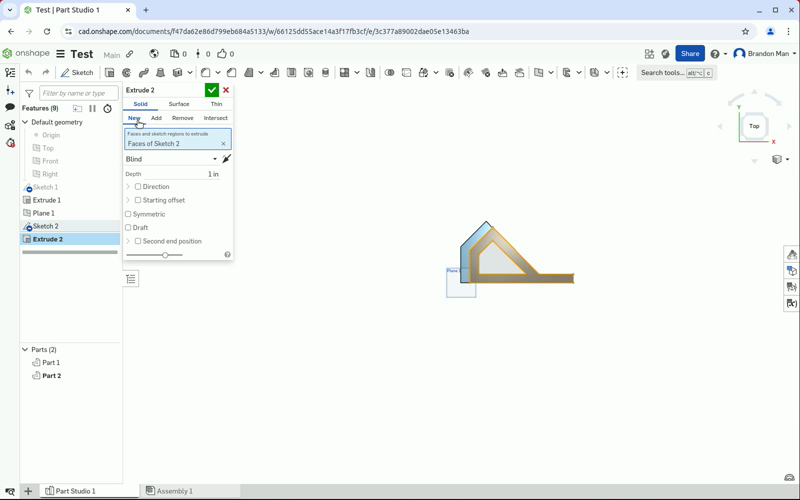
click(137, 120)
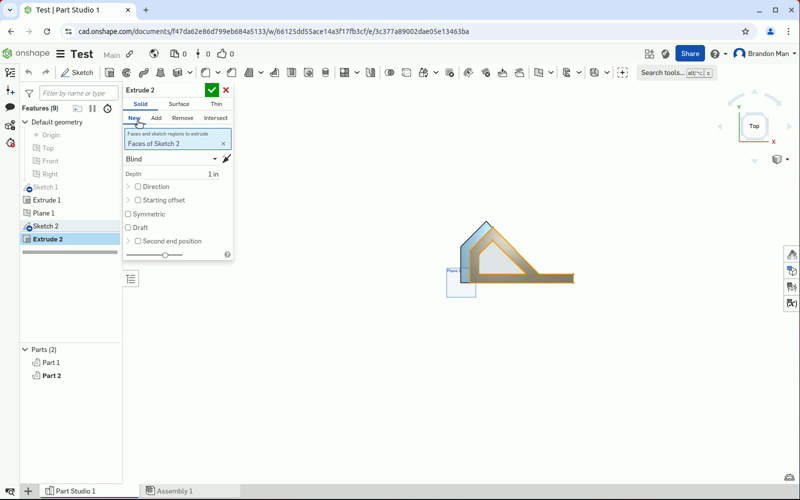
key(tab, 4)
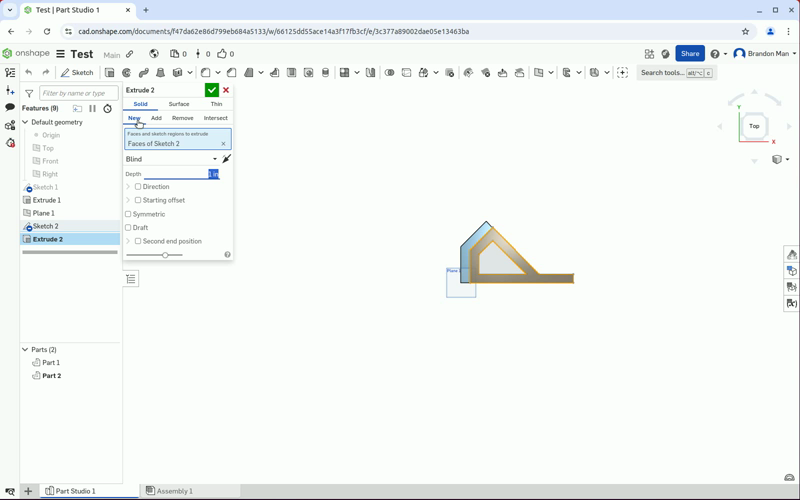
text(-1.926)
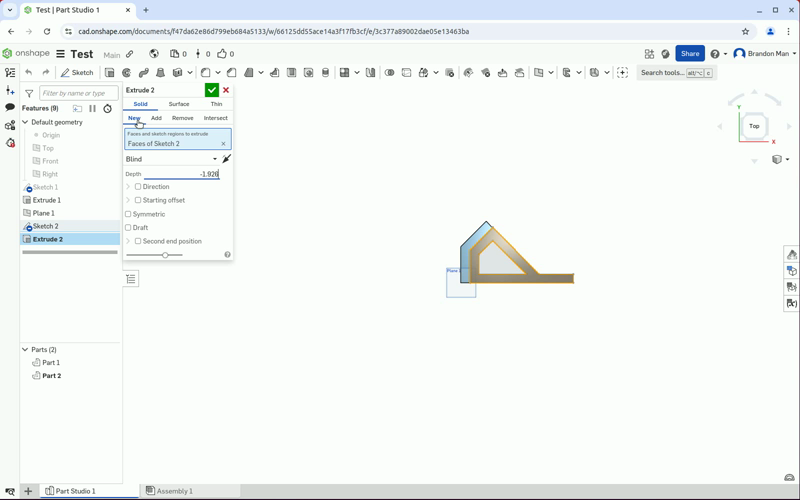
key(enter)
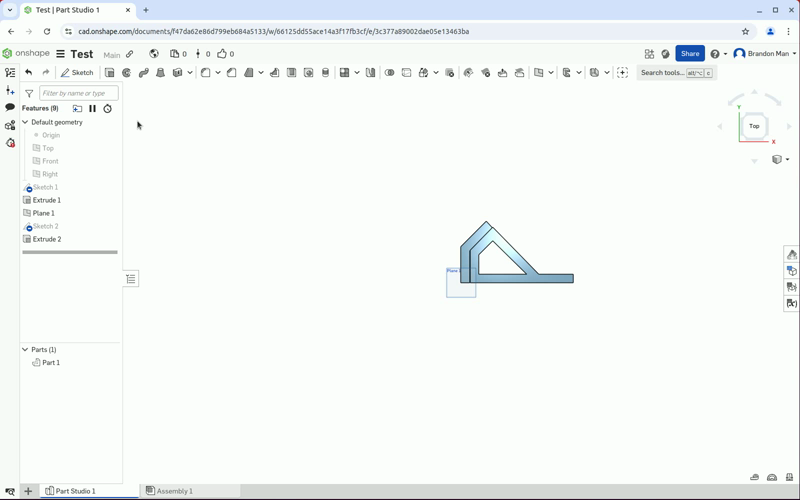
key(shift+h)
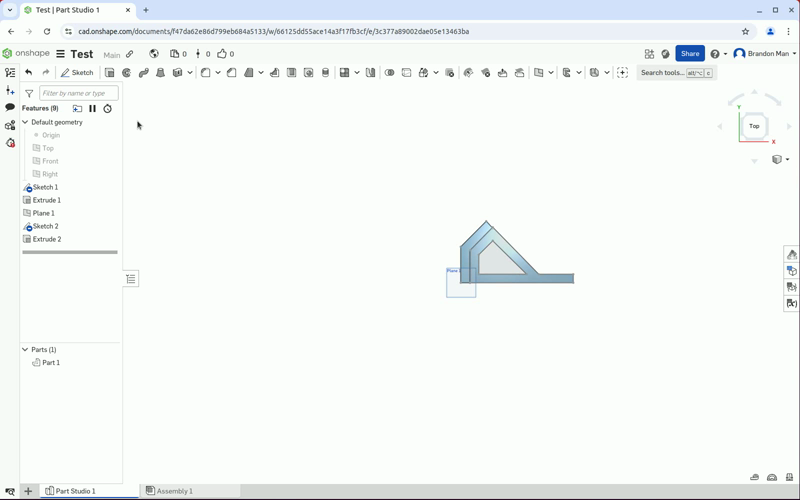
key(shift+h)
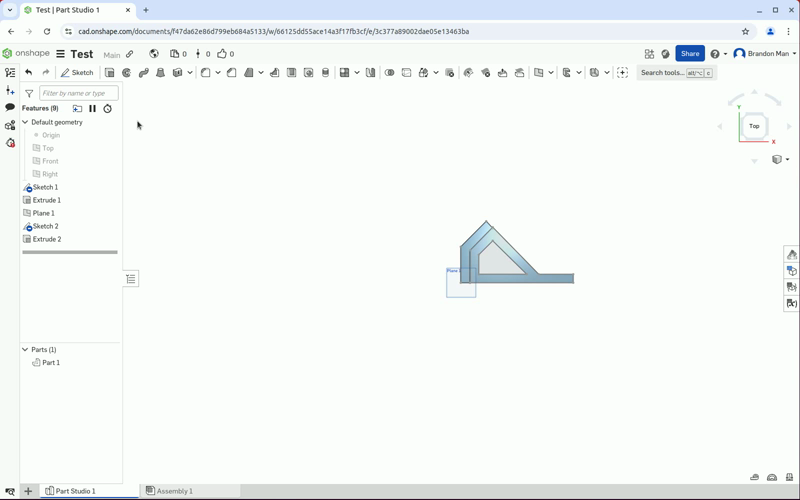
key(shift+7)
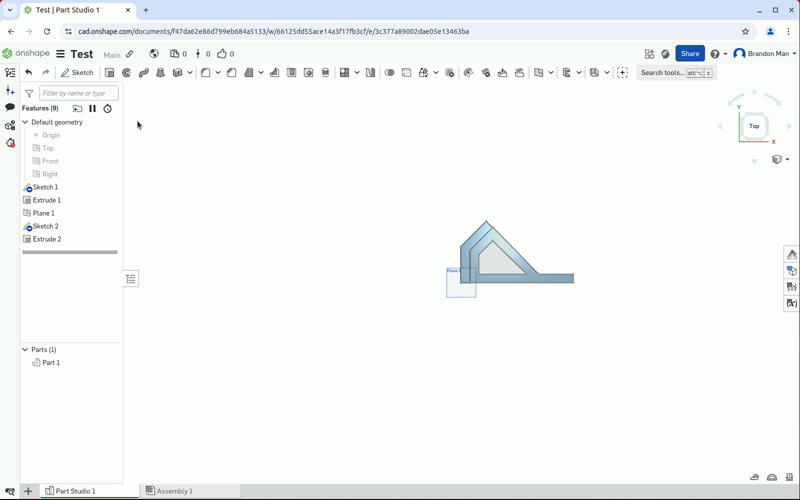
key(up, 3)
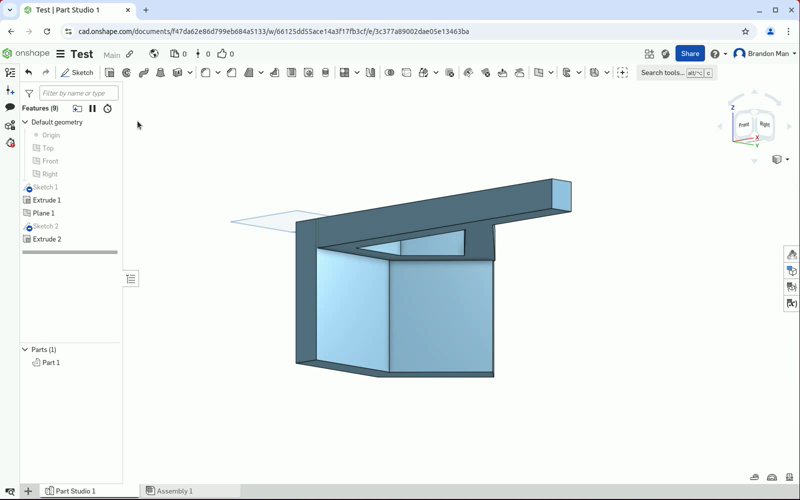
key(left, 3)
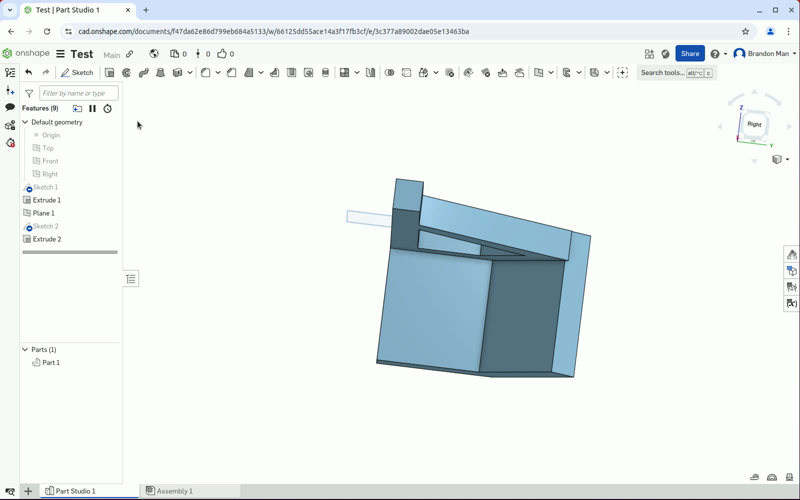
key(right, 3)
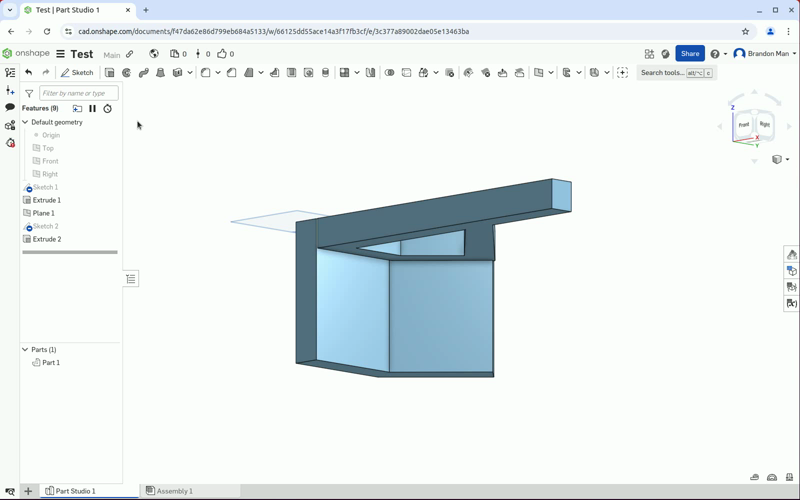
key(down, 3)
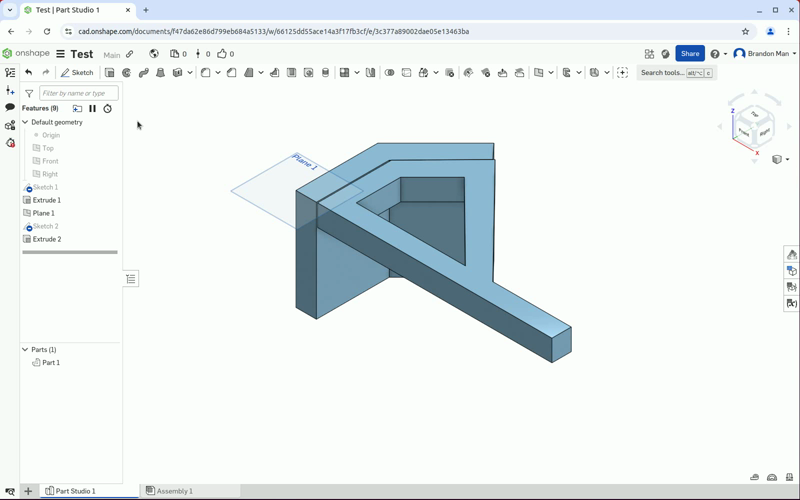
mouse_move(73, 189)
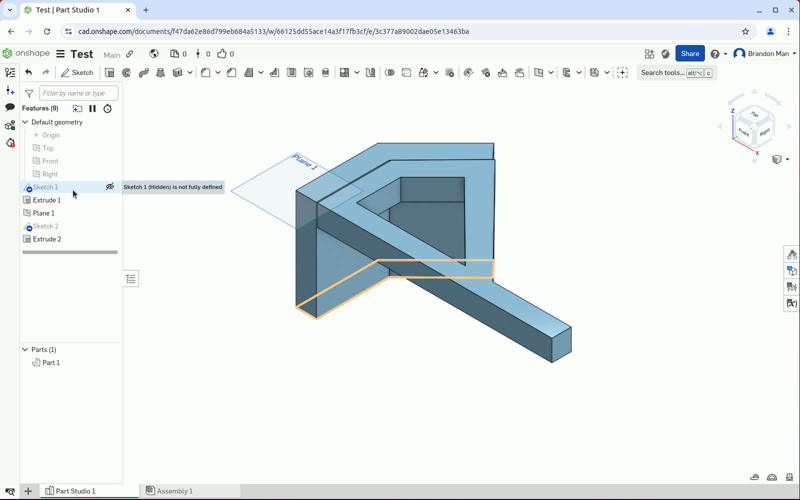
click(73, 189)